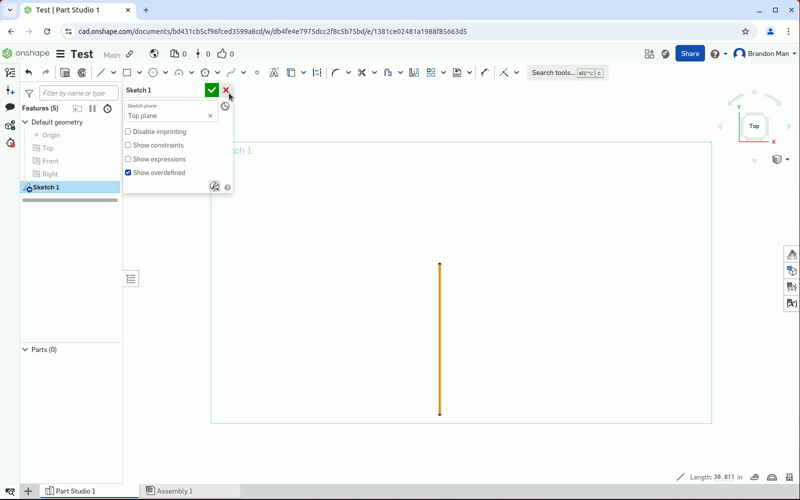
key(shift+h)
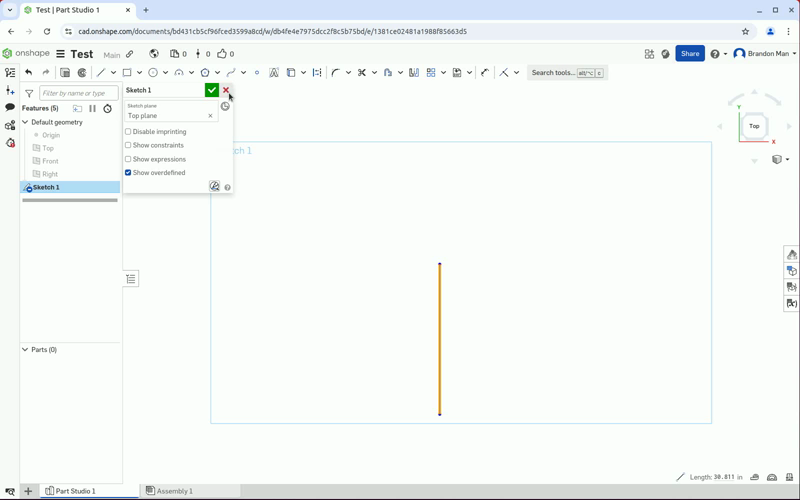
key(shift+s)
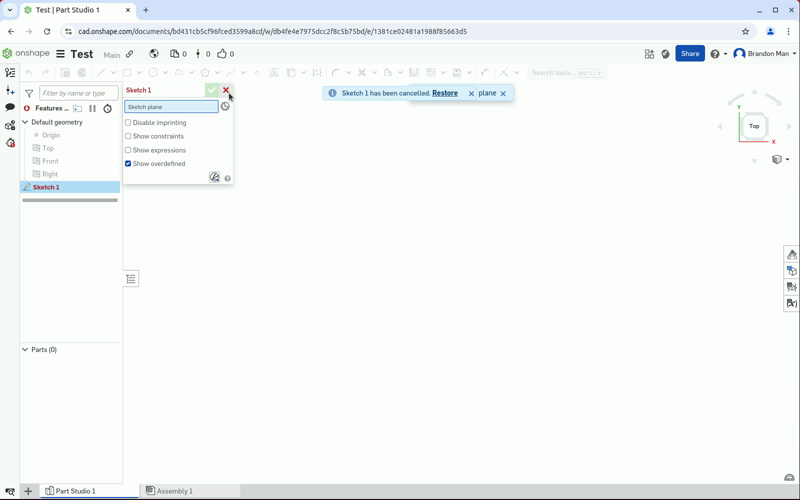
mouse_move(73, 150)
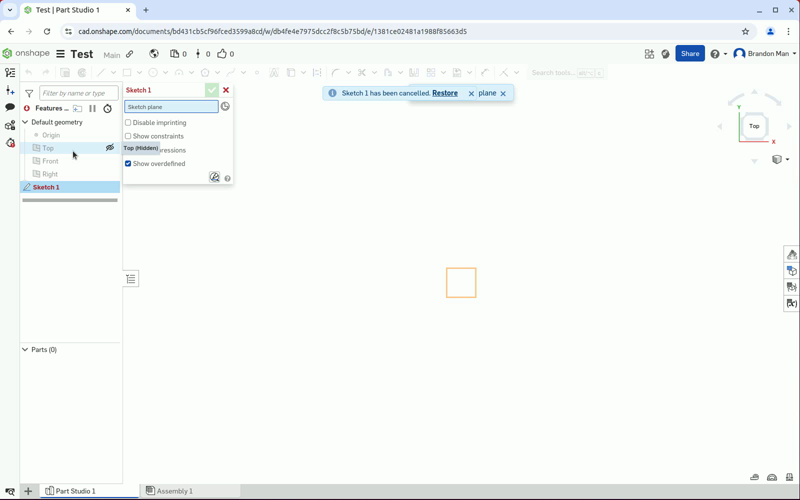
click(73, 150)
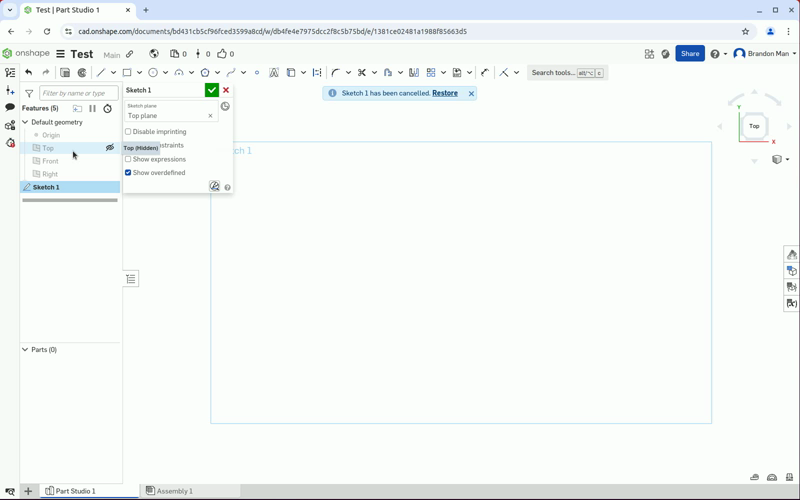
mouse_move(73, 352)
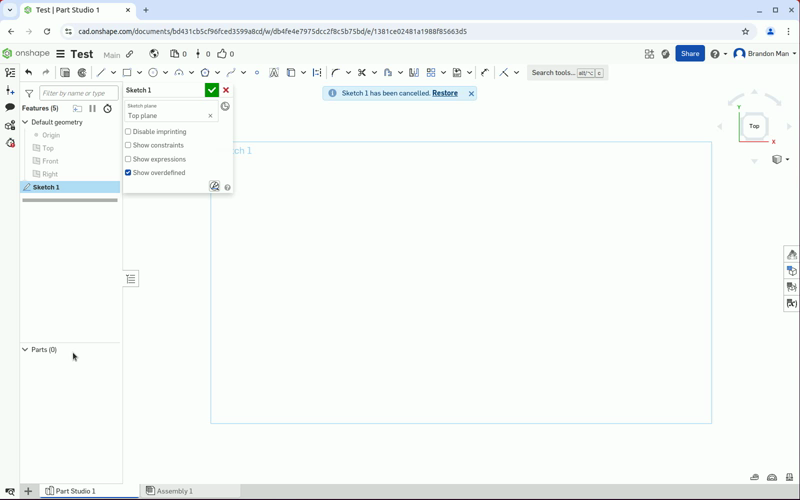
key(y)
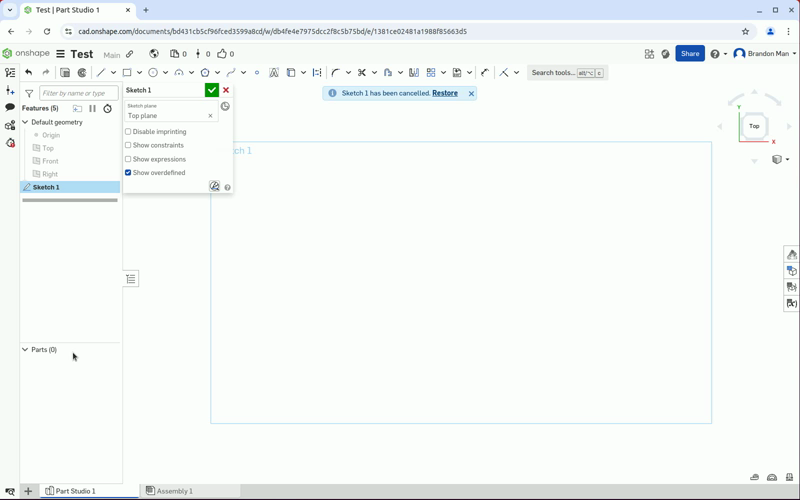
key(l)
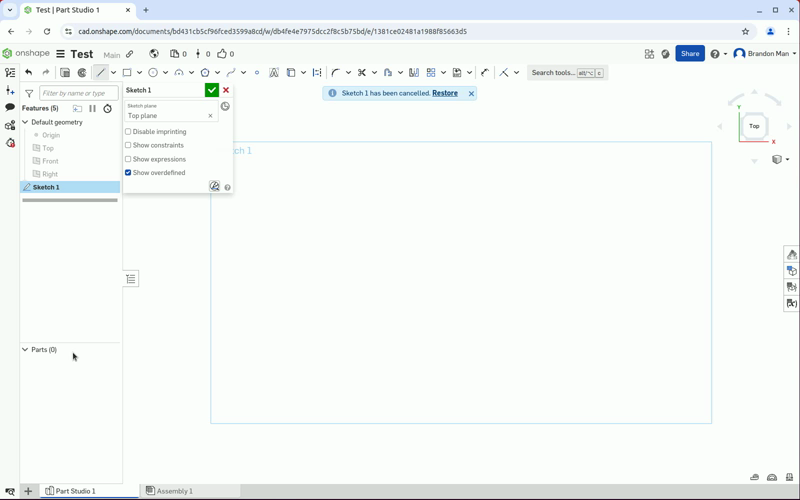
key_down(shift)
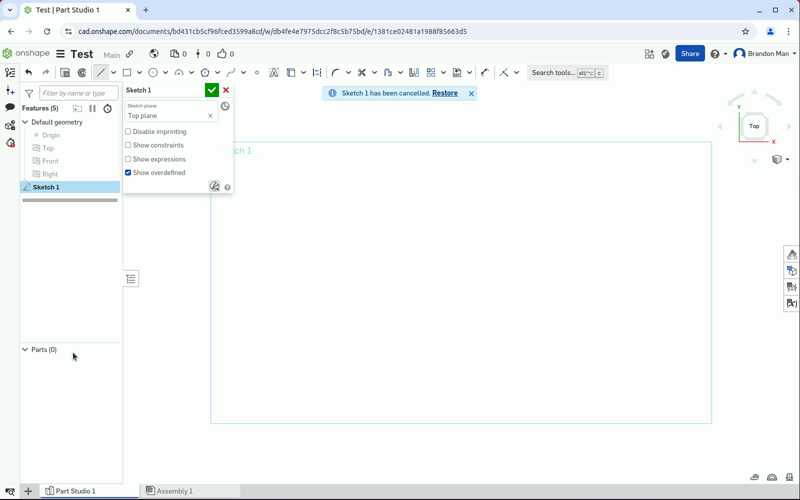
mouse_move(511, 326)
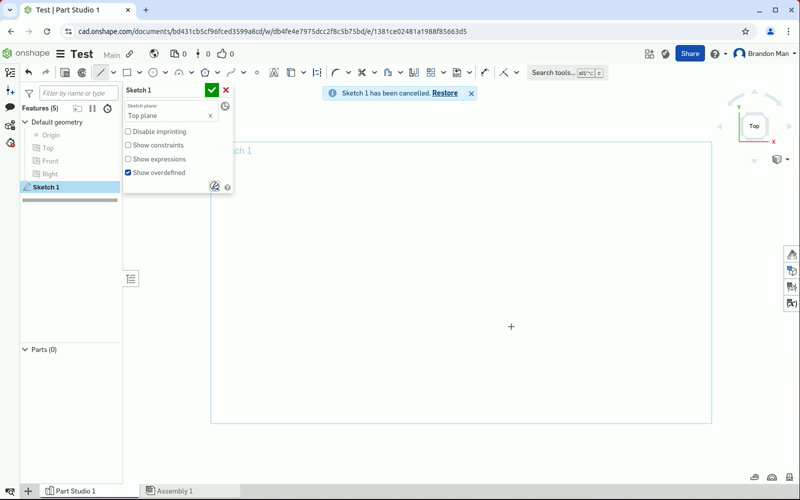
click(511, 326)
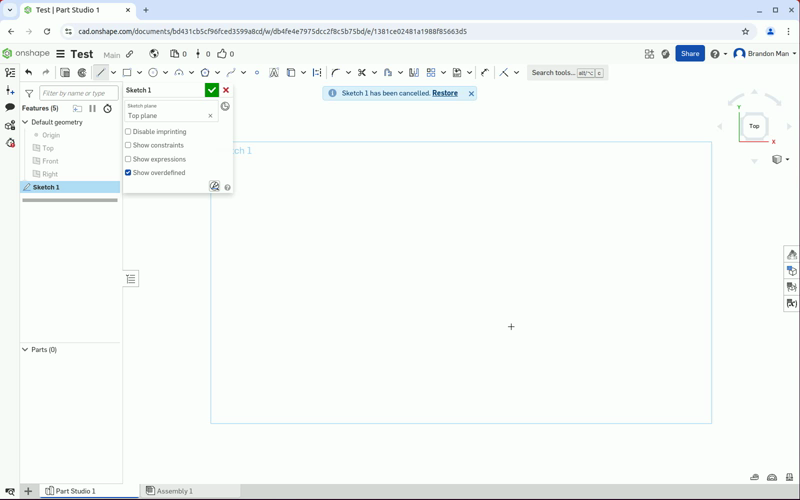
key_up(shift)
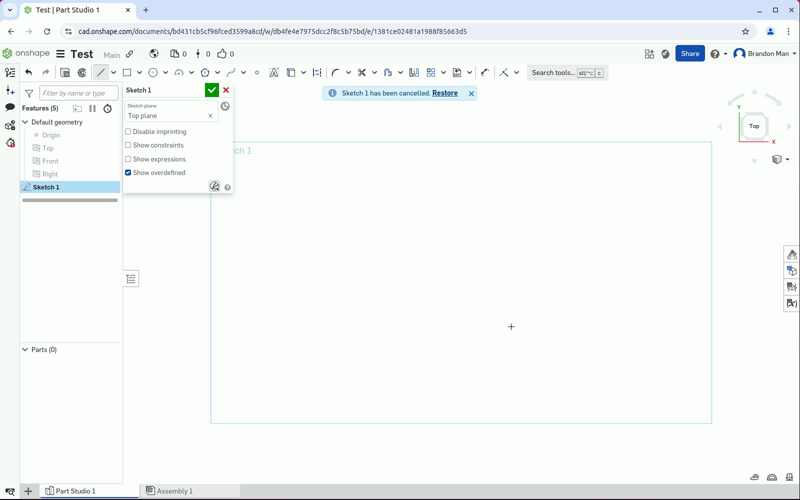
key_down(shift)
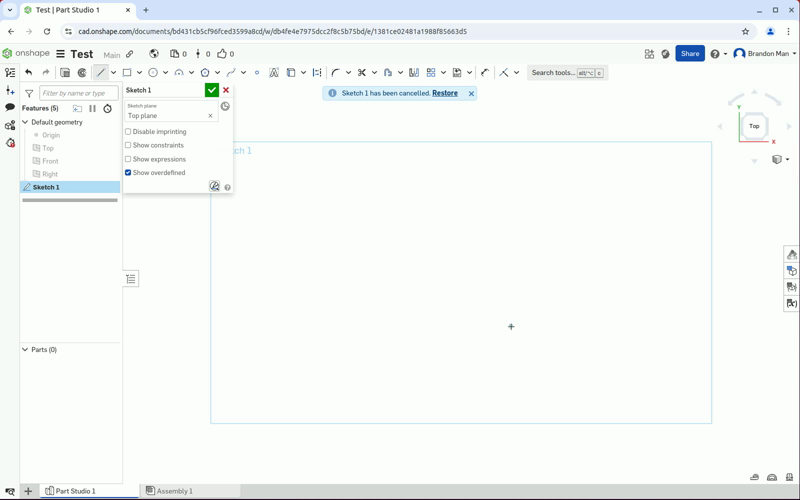
mouse_move(568, 264)
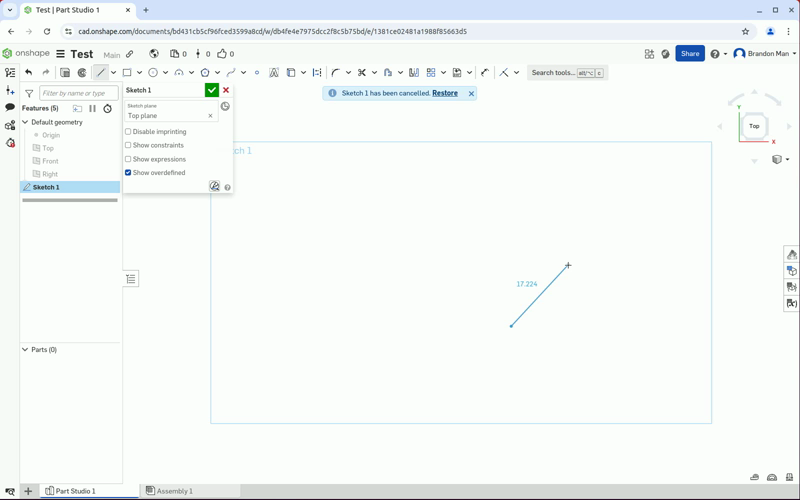
click(568, 264)
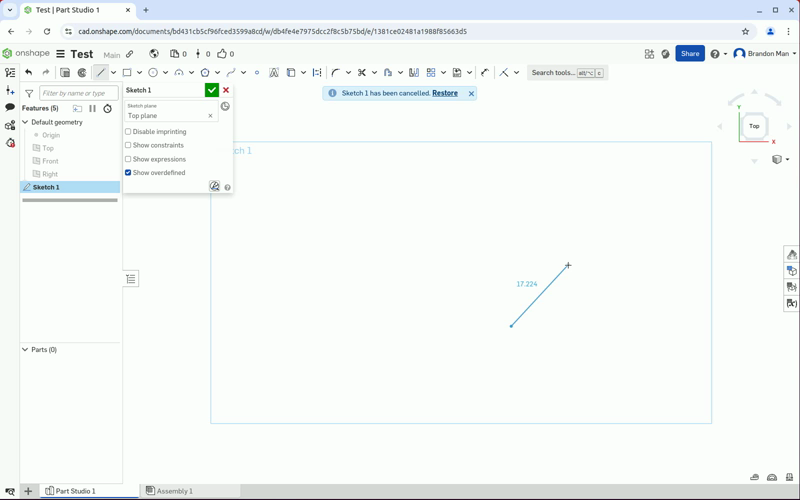
key_up(shift)
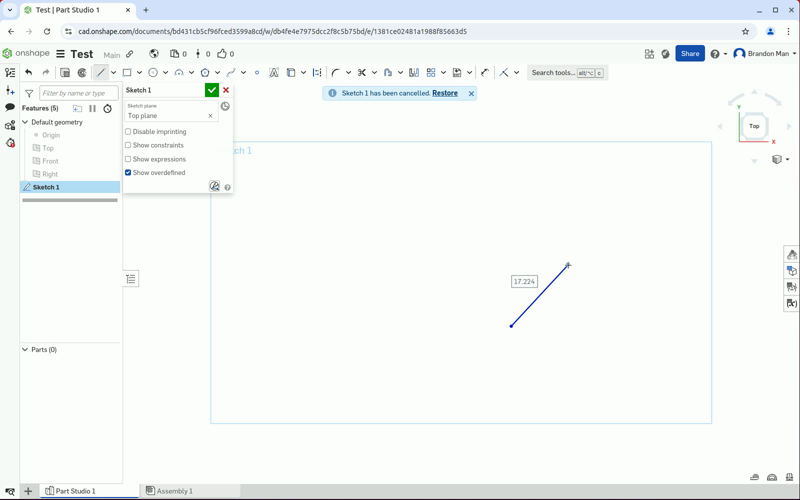
key(esc)
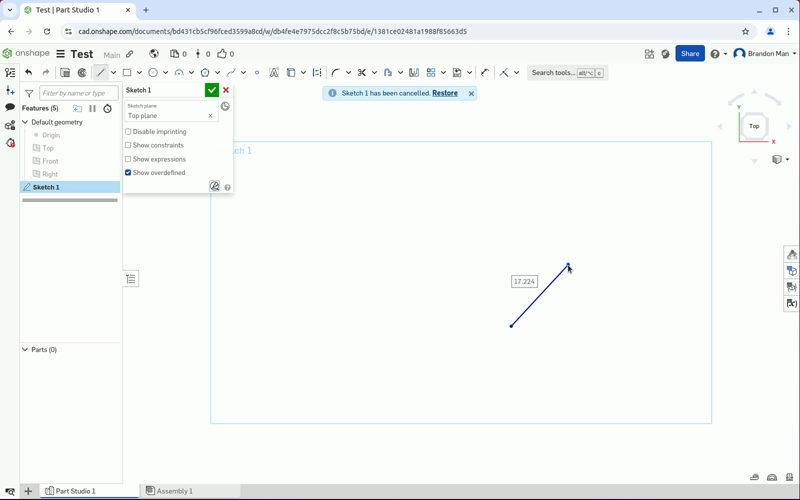
key(a)
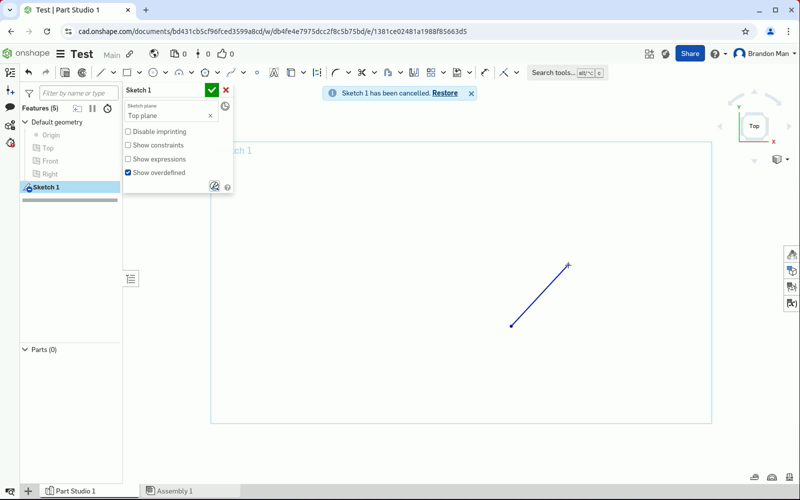
mouse_move(568, 264)
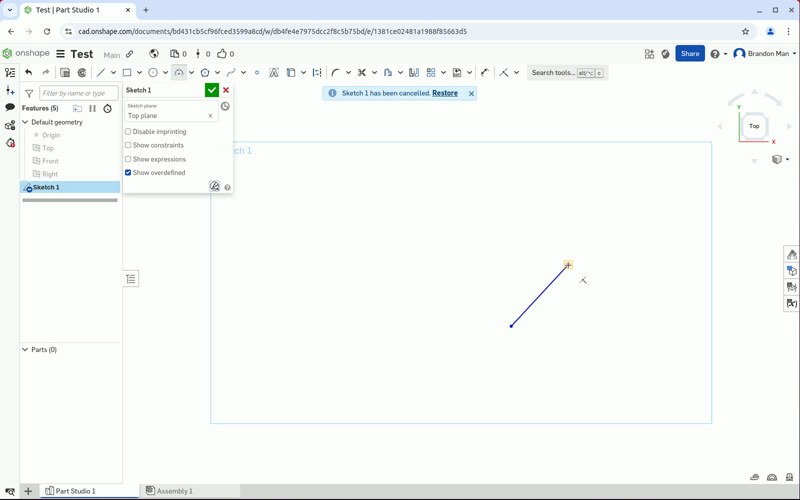
click(568, 264)
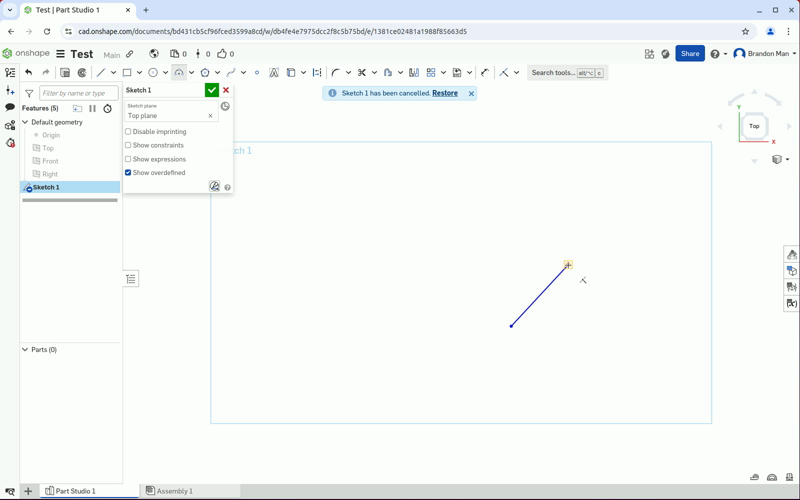
key_down(shift)
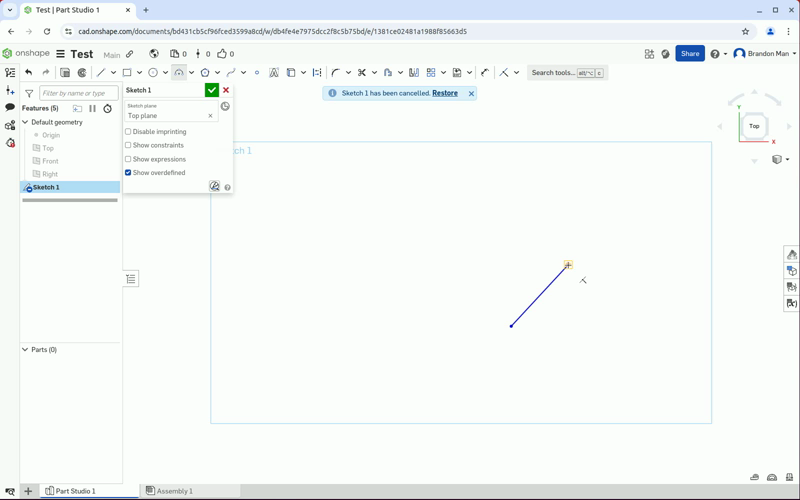
mouse_move(547, 227)
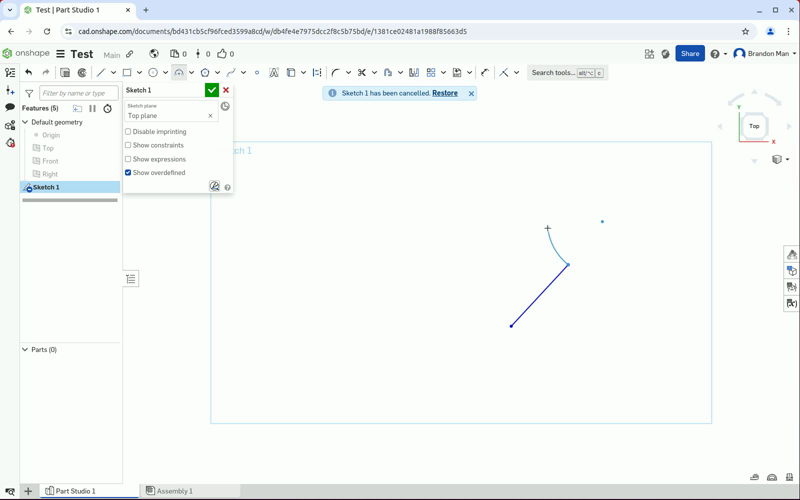
click(547, 227)
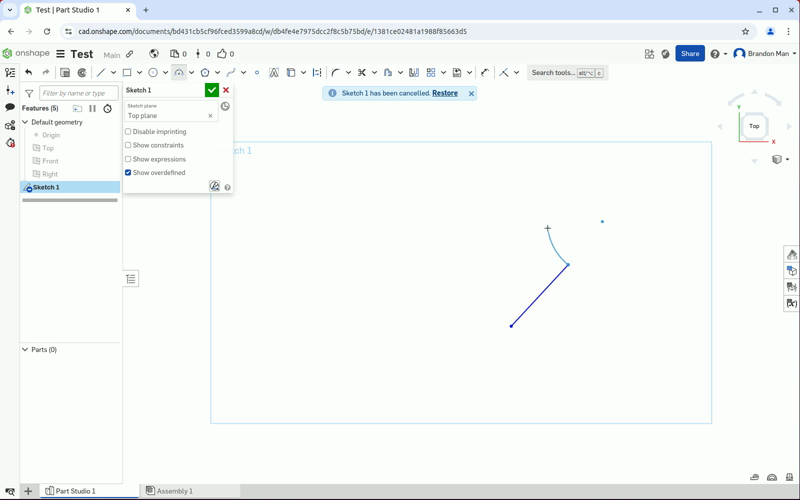
mouse_move(531, 261)
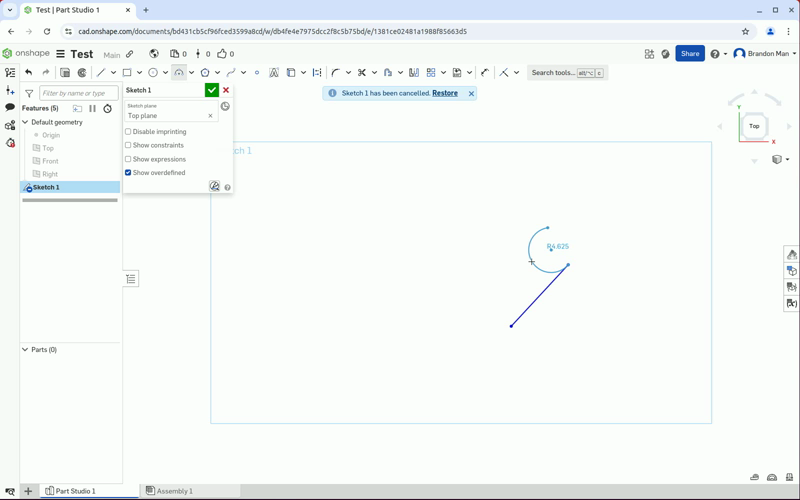
click(531, 261)
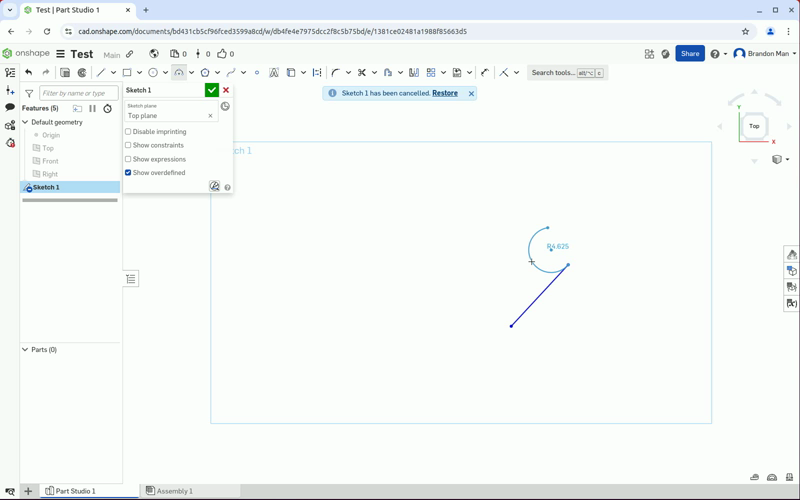
key_up(shift)
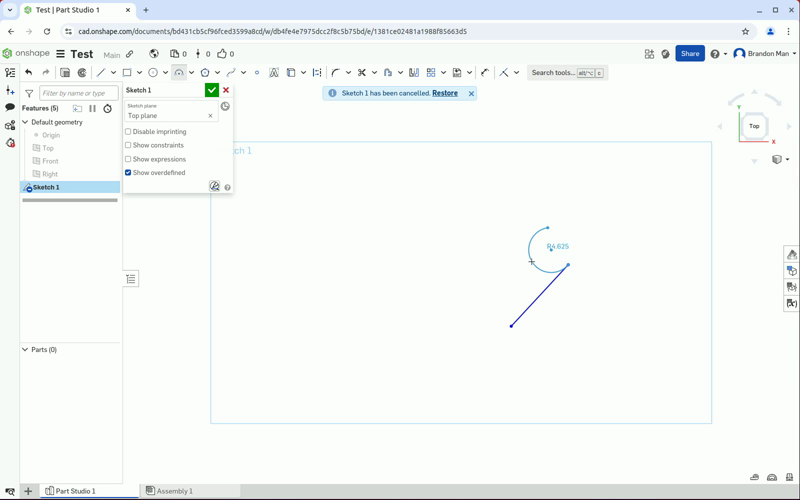
key(esc)
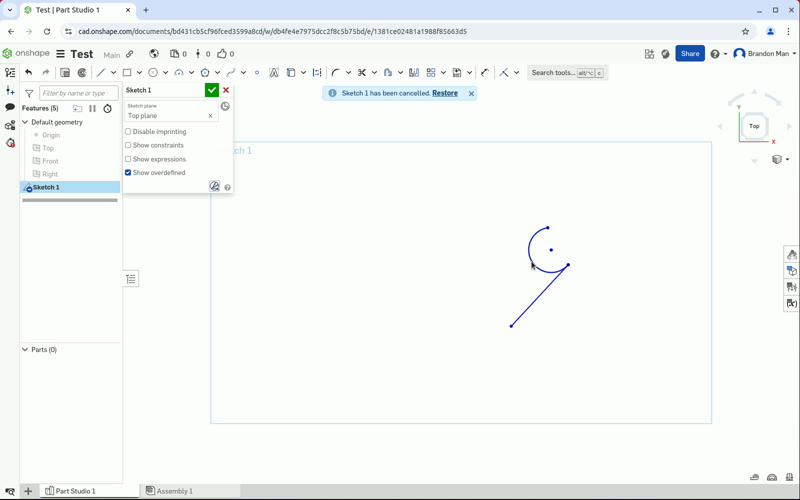
key(l)
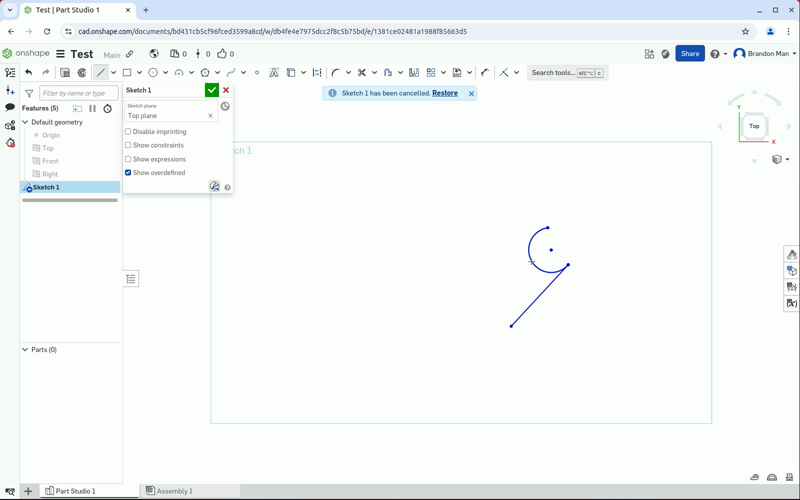
mouse_move(547, 227)
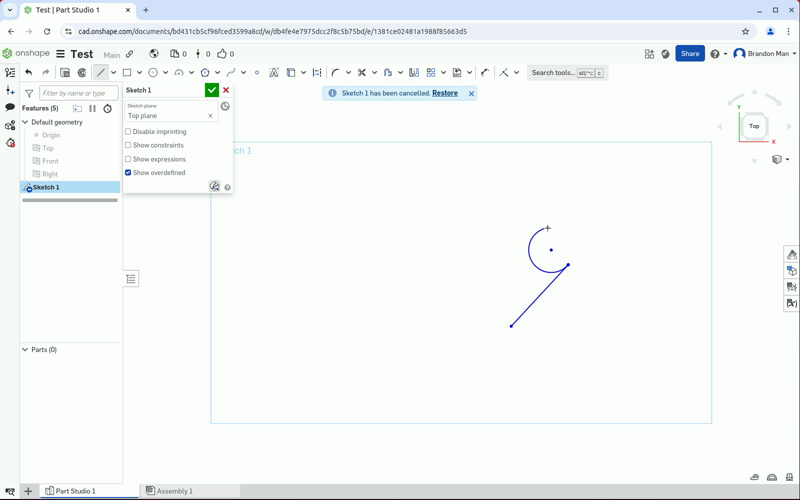
click(547, 227)
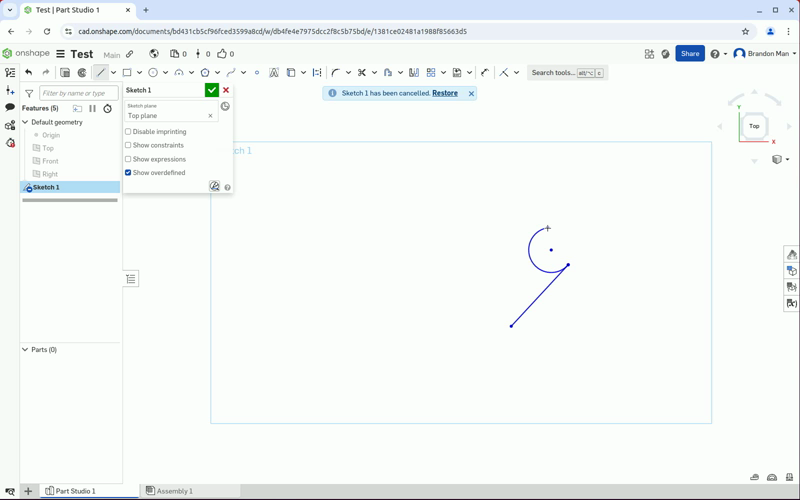
key_down(shift)
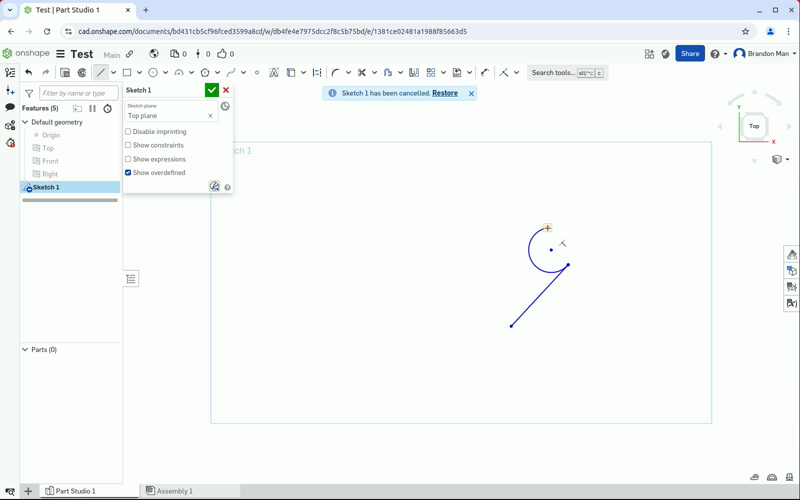
mouse_move(577, 227)
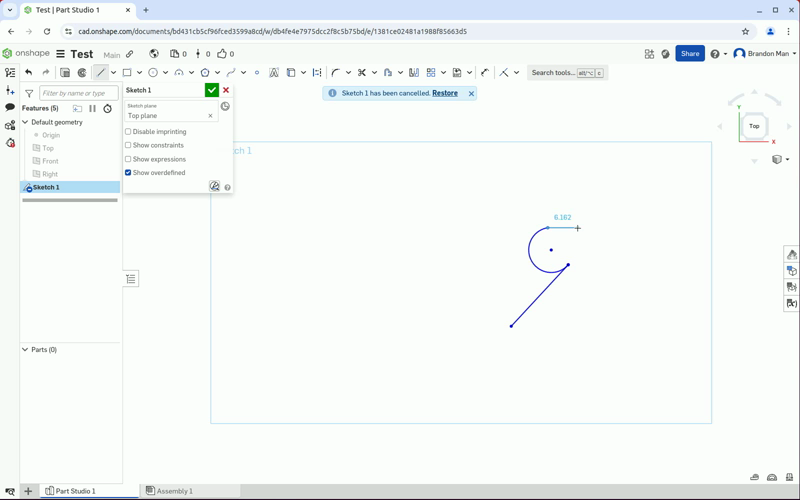
mouse_move(520, 231)
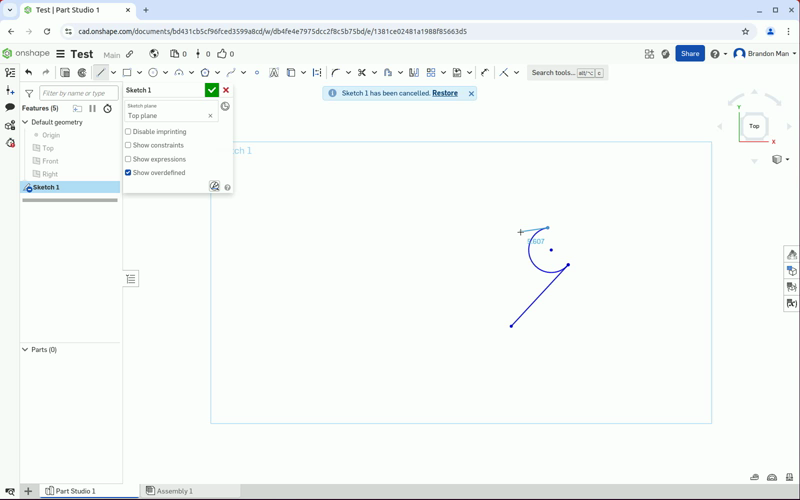
click(520, 231)
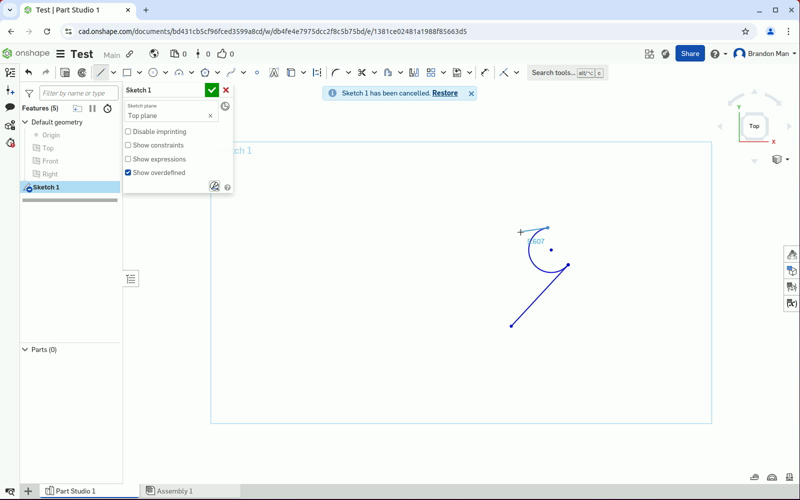
key_up(shift)
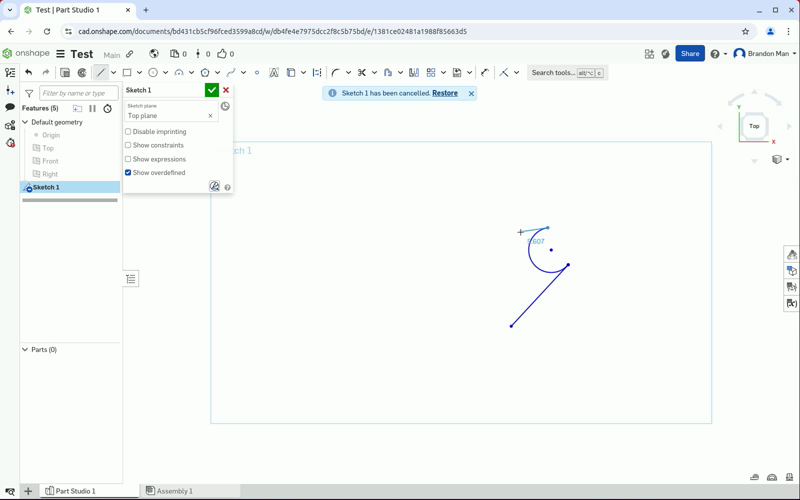
key_down(shift)
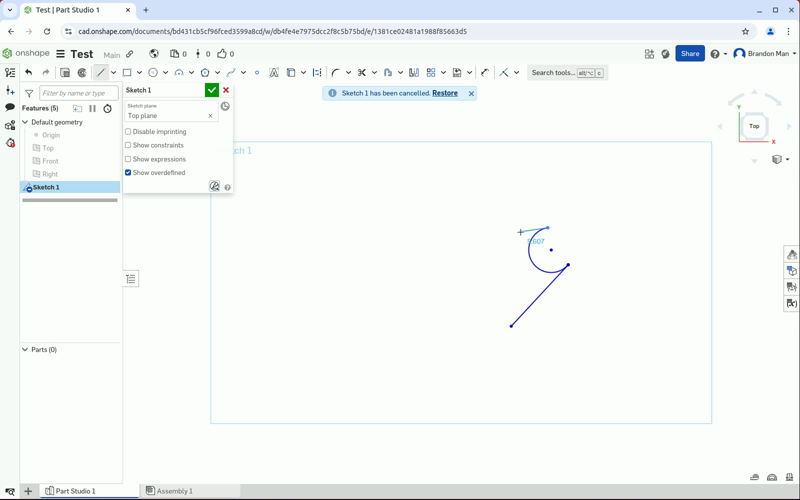
mouse_move(550, 231)
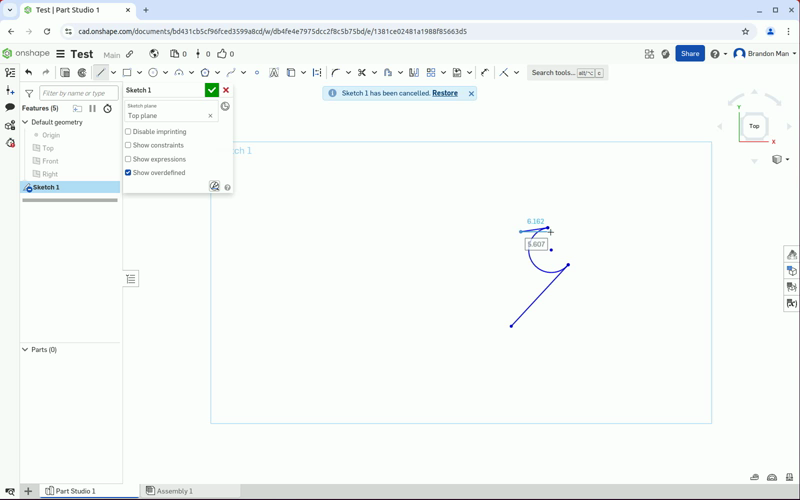
mouse_move(517, 246)
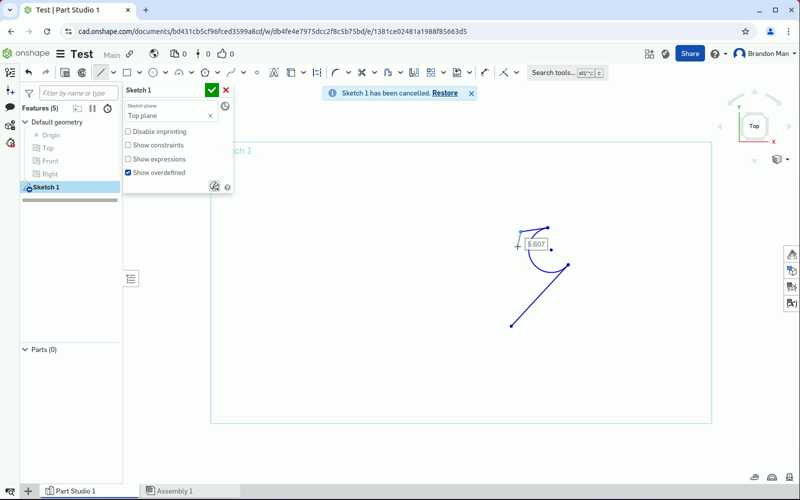
click(517, 246)
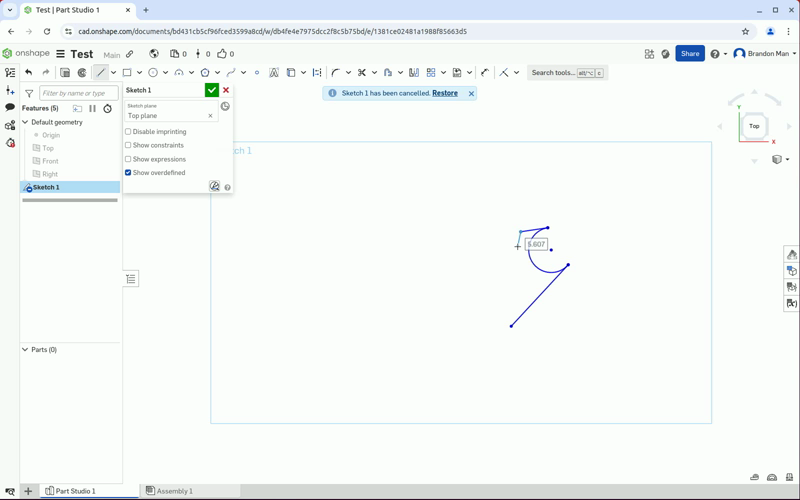
key_up(shift)
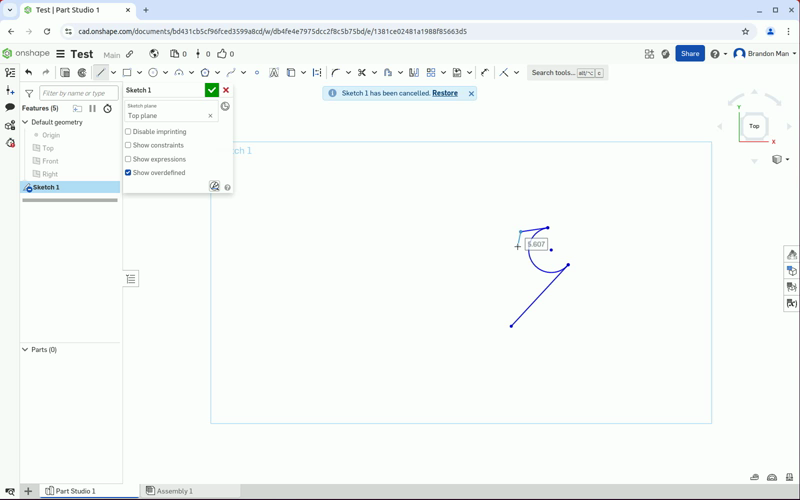
key(esc)
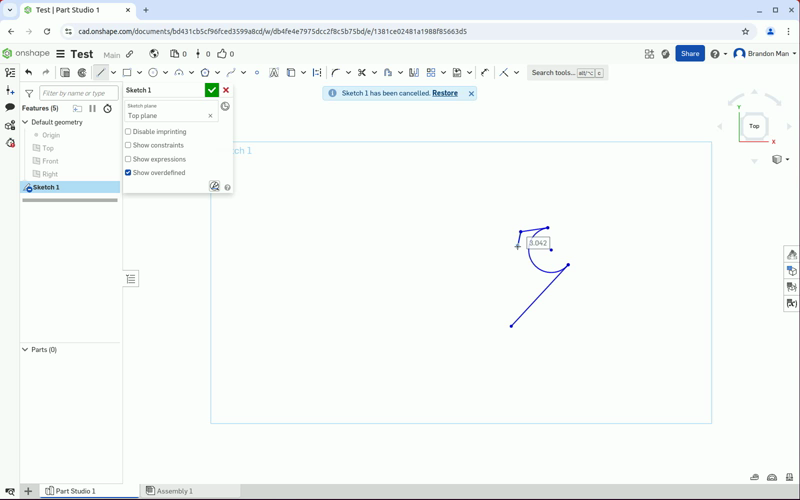
key(a)
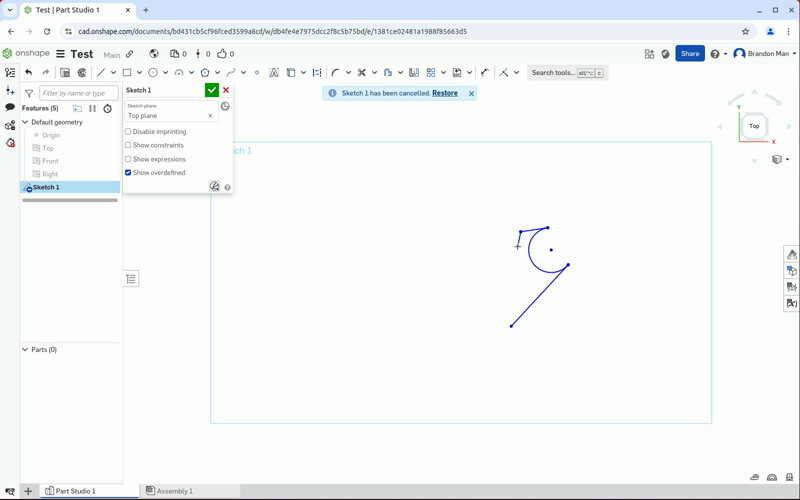
mouse_move(517, 246)
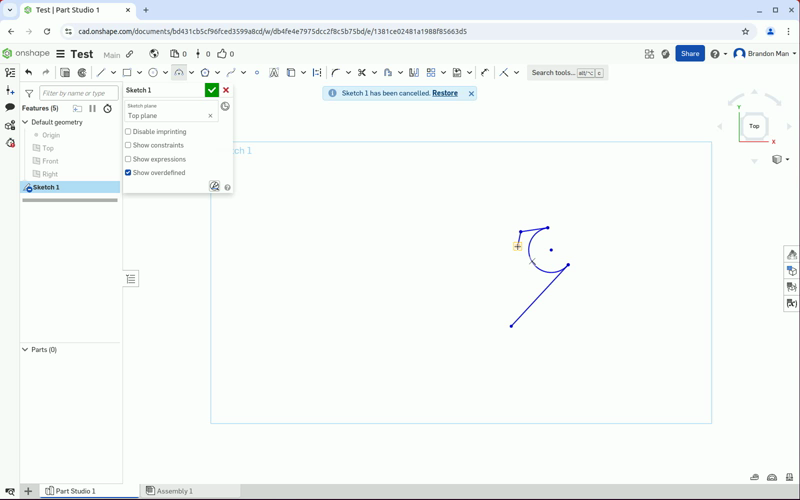
click(517, 246)
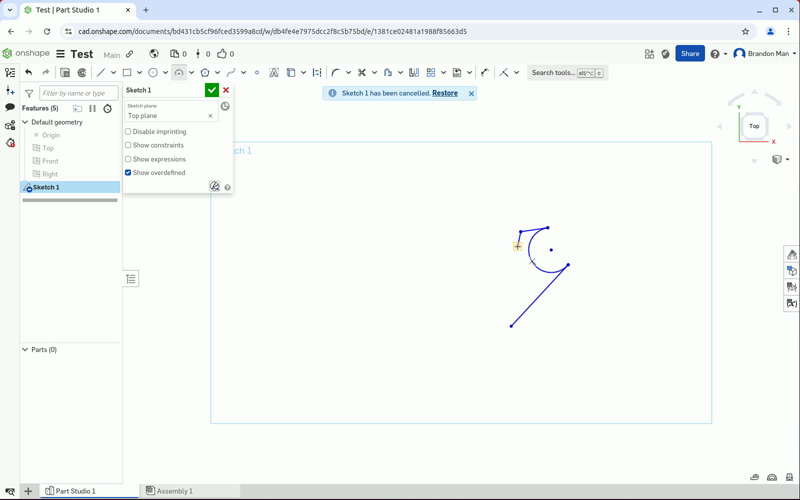
key_down(shift)
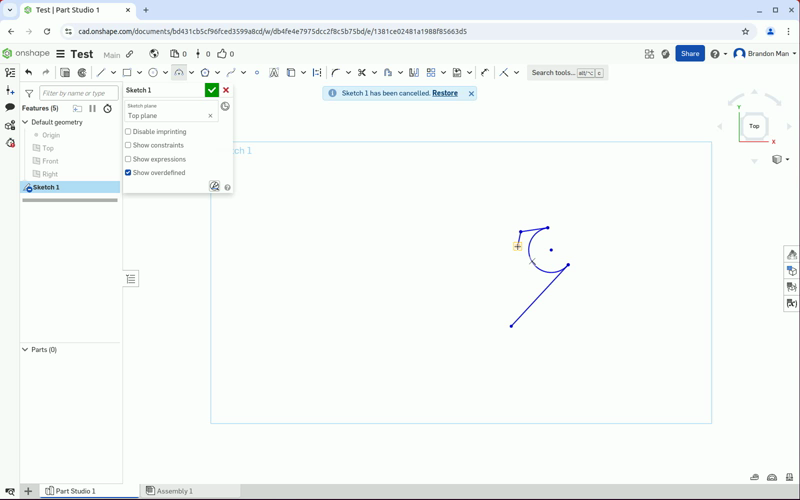
mouse_move(526, 297)
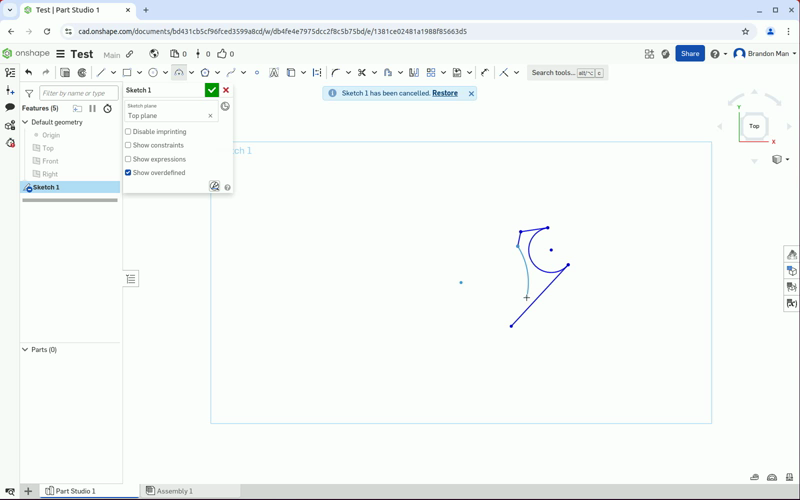
click(526, 297)
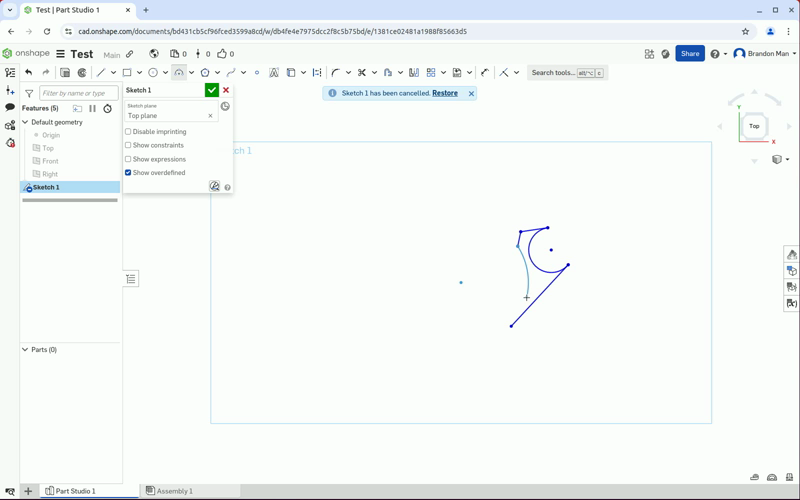
mouse_move(527, 270)
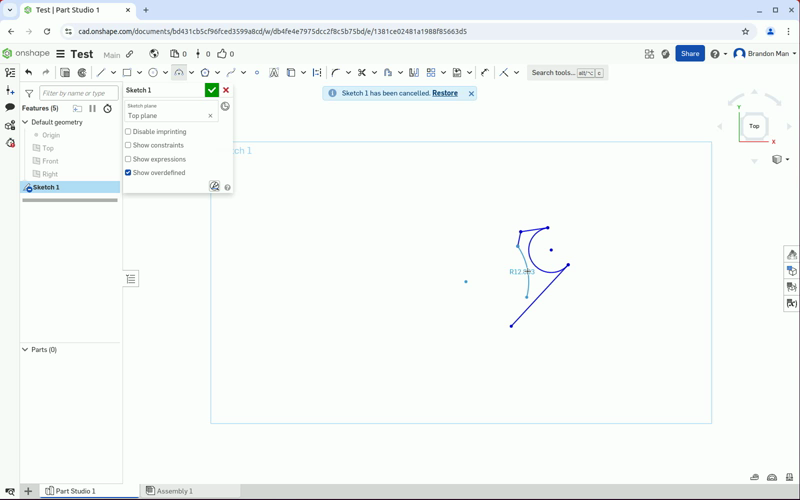
click(527, 270)
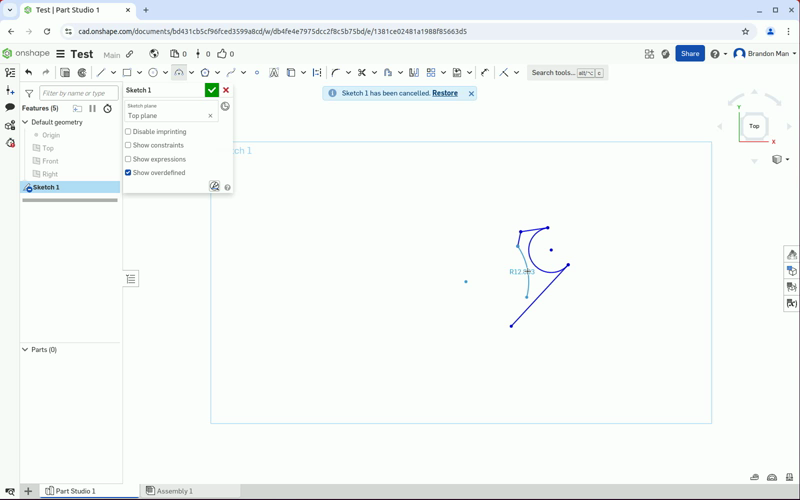
key_up(shift)
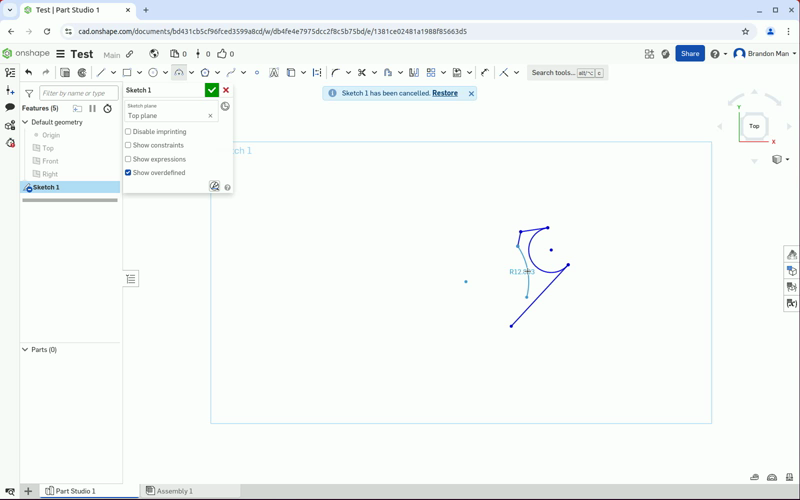
mouse_move(526, 297)
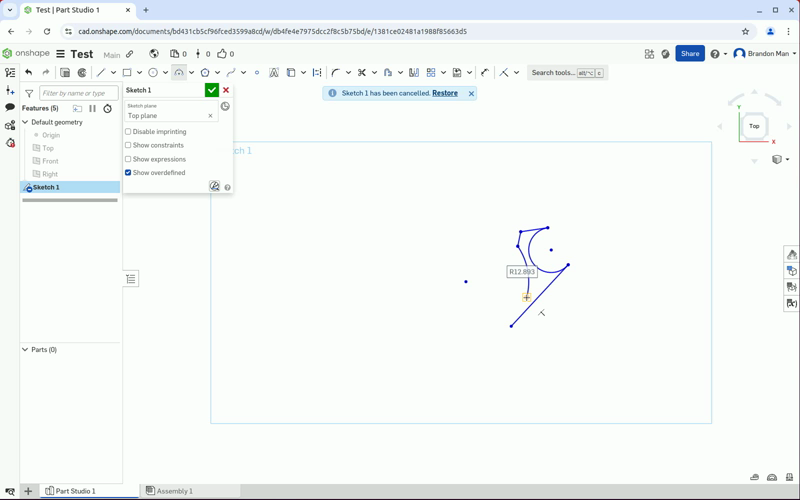
click(526, 297)
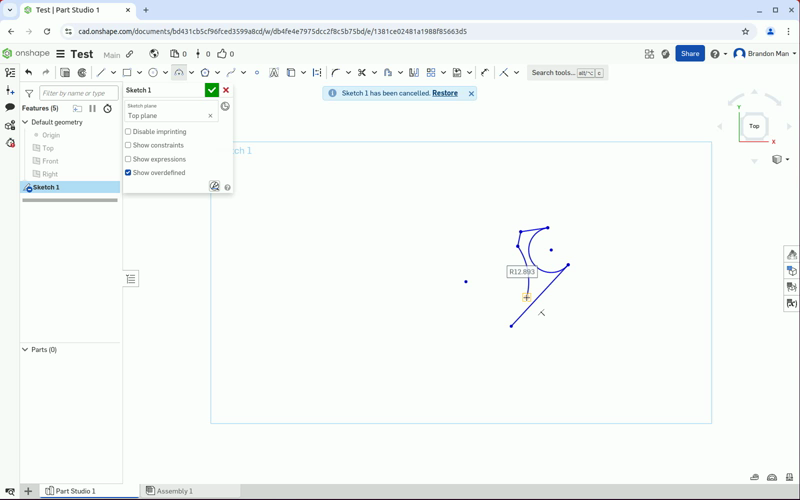
mouse_move(511, 326)
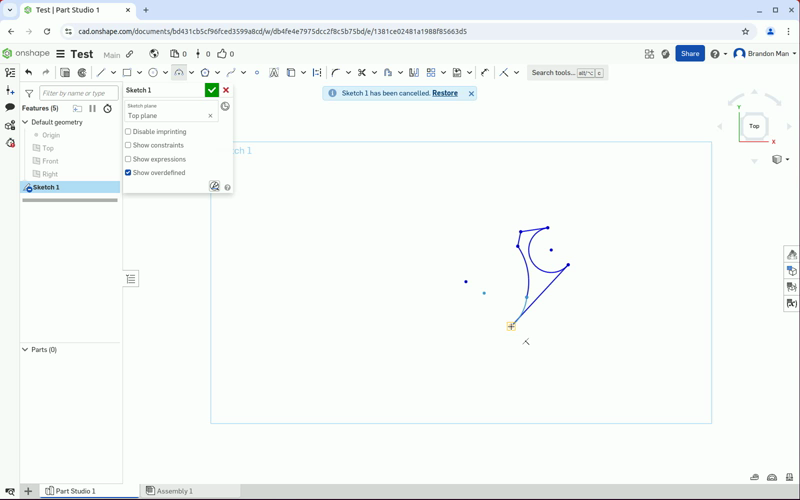
click(511, 326)
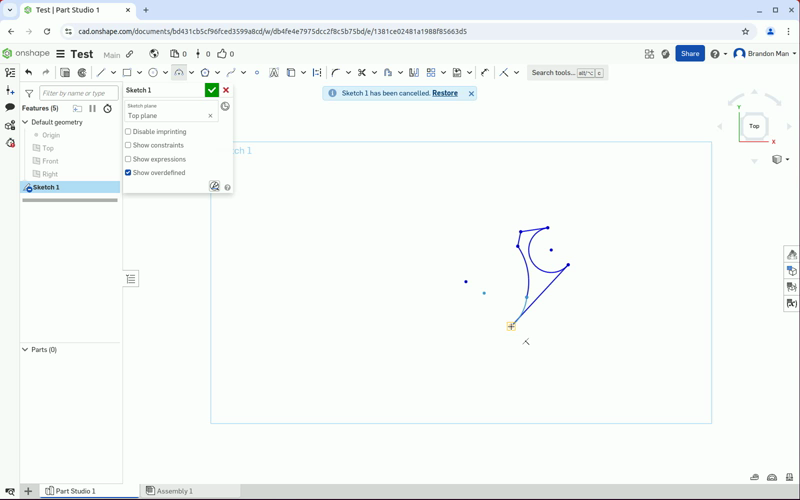
key_down(shift)
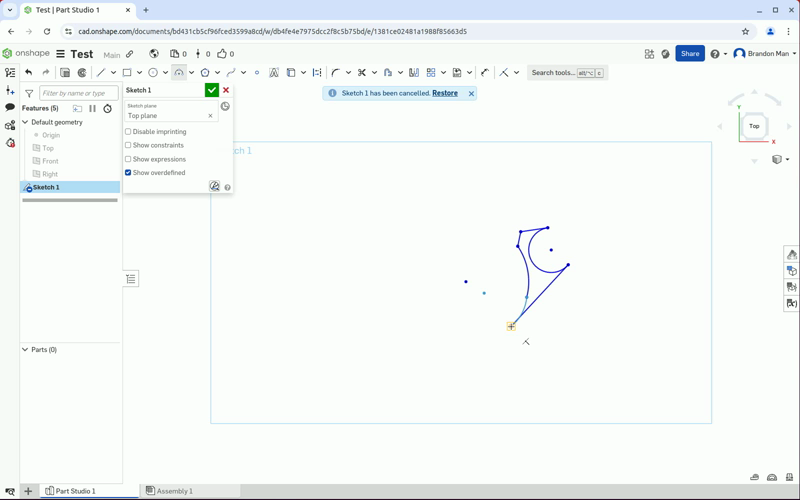
mouse_move(520, 312)
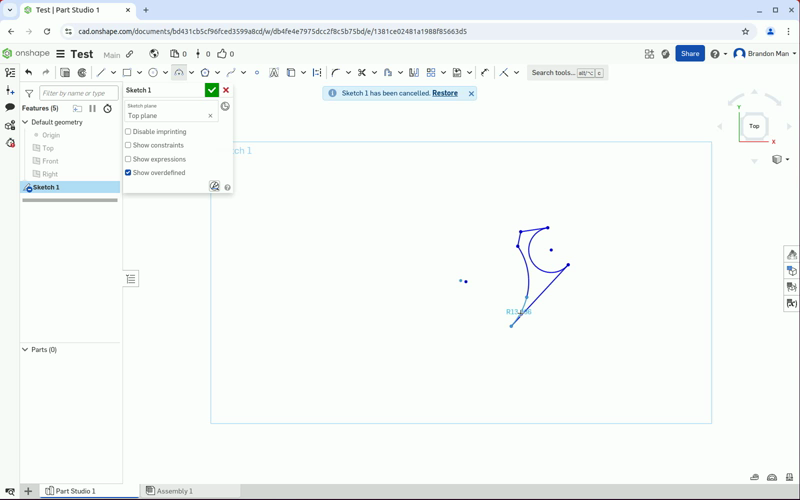
click(520, 312)
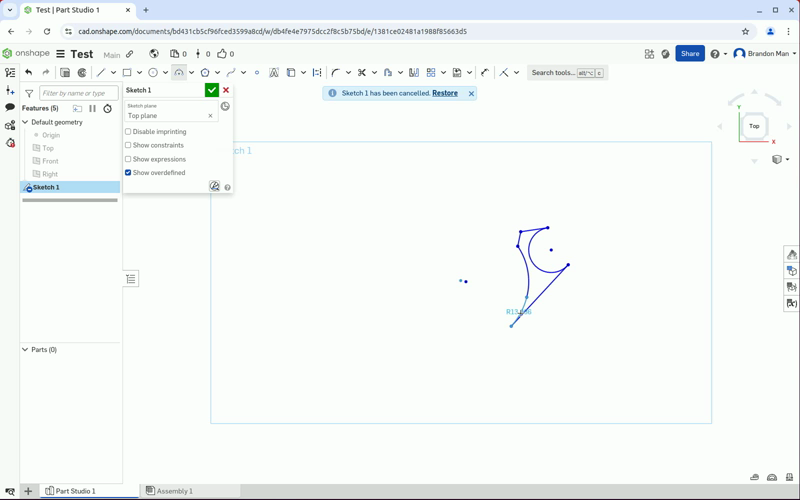
key_up(shift)
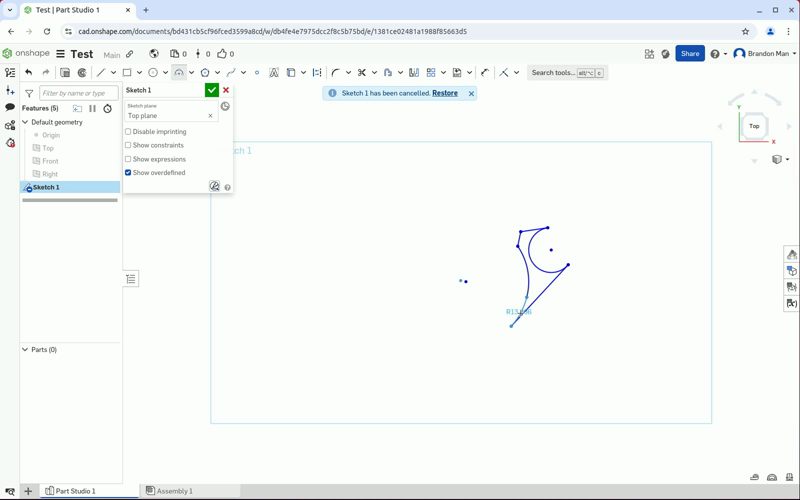
key(esc)
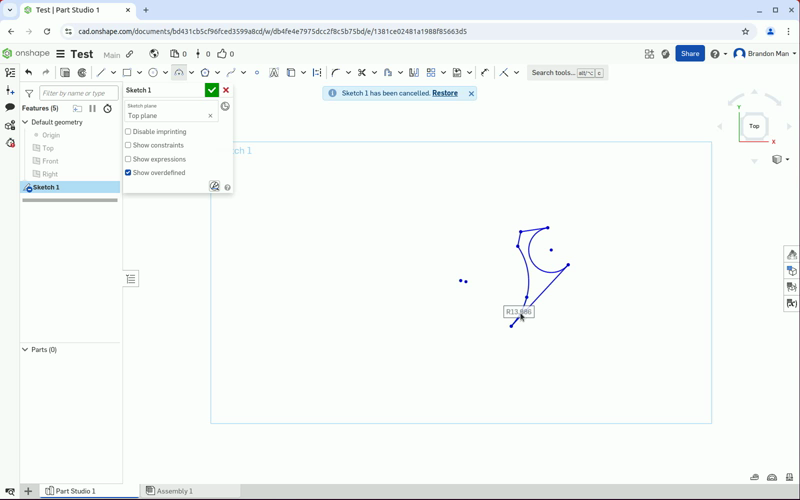
mouse_move(518, 268)
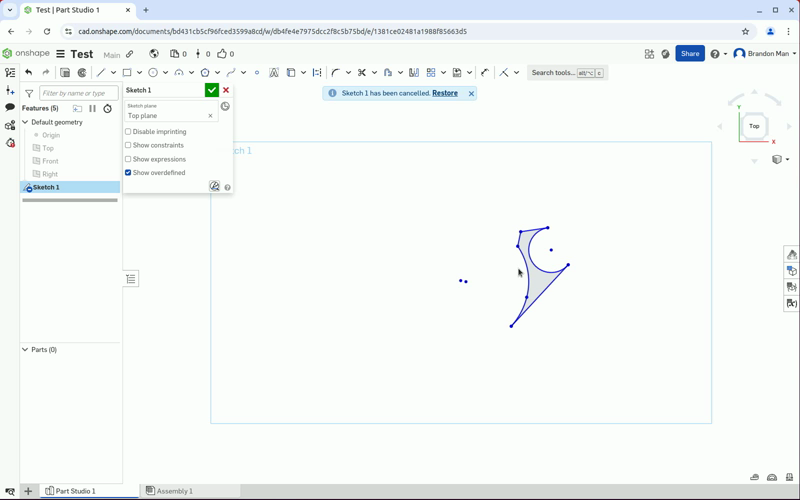
scroll(6)
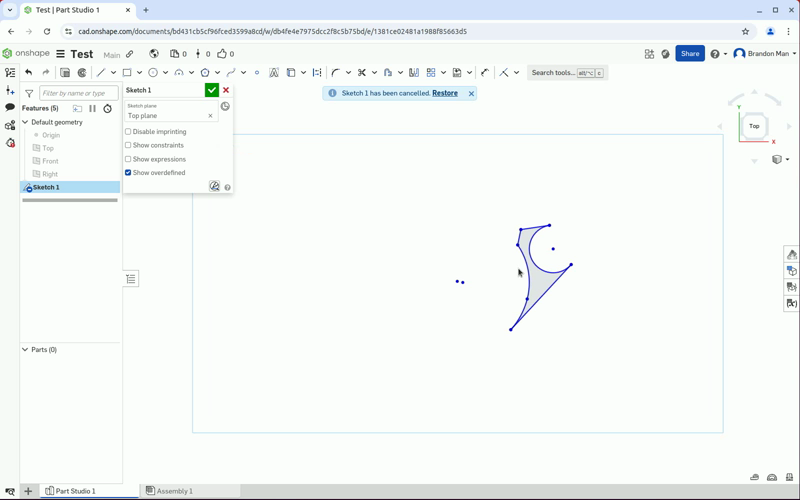
scroll(6)
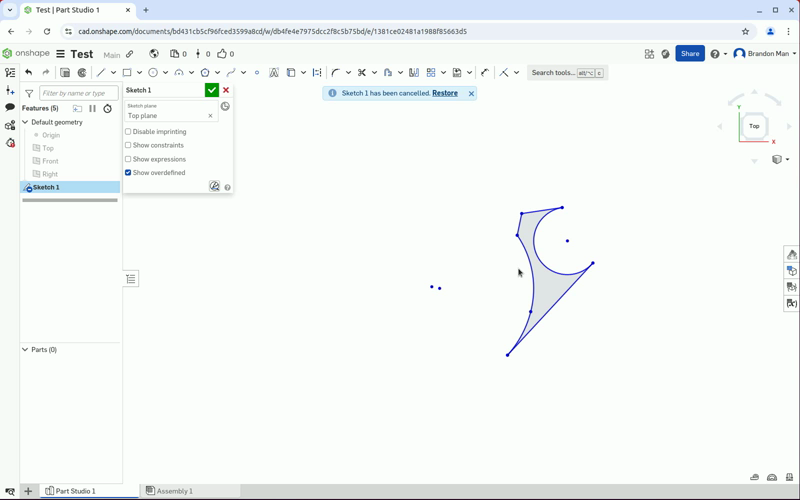
scroll(6)
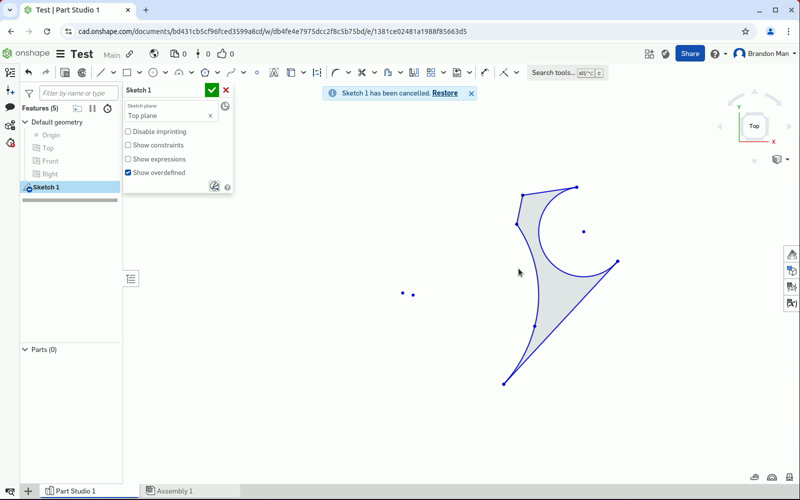
scroll(6)
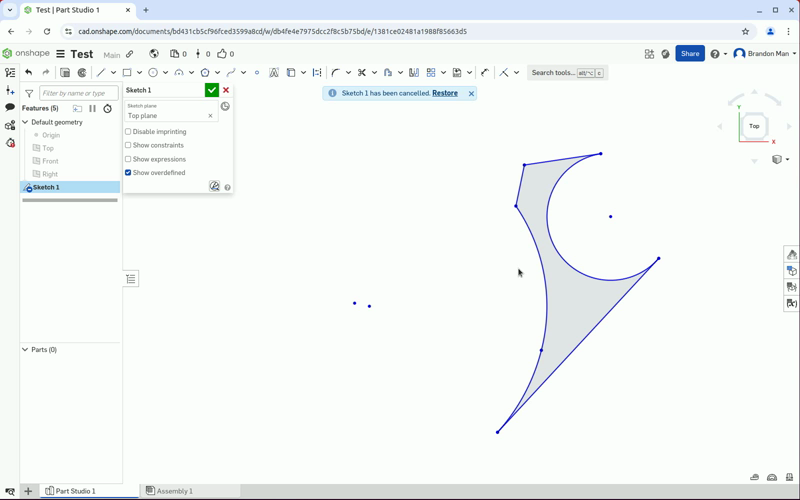
scroll(6)
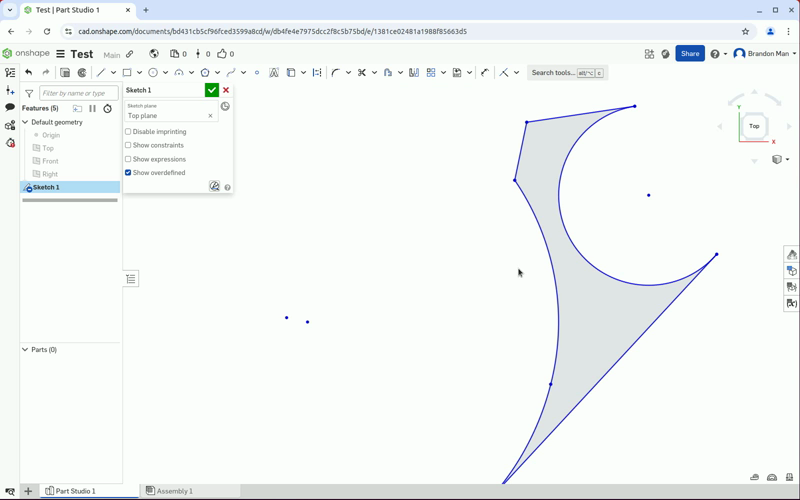
scroll(6)
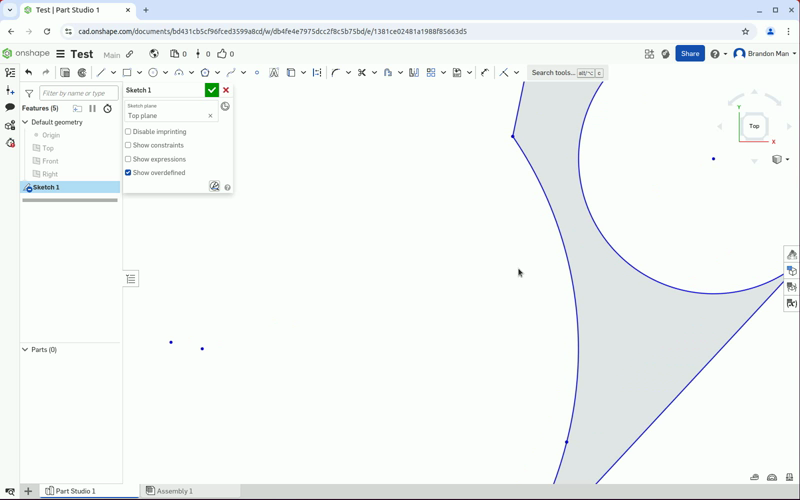
scroll(6)
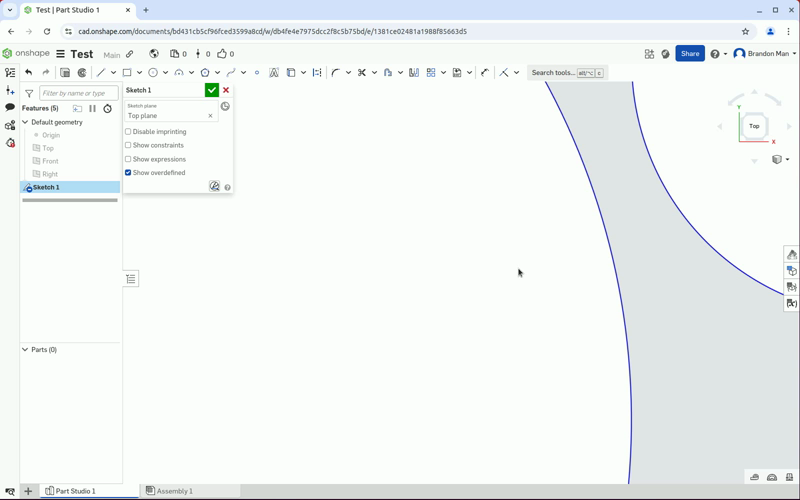
click(518, 268)
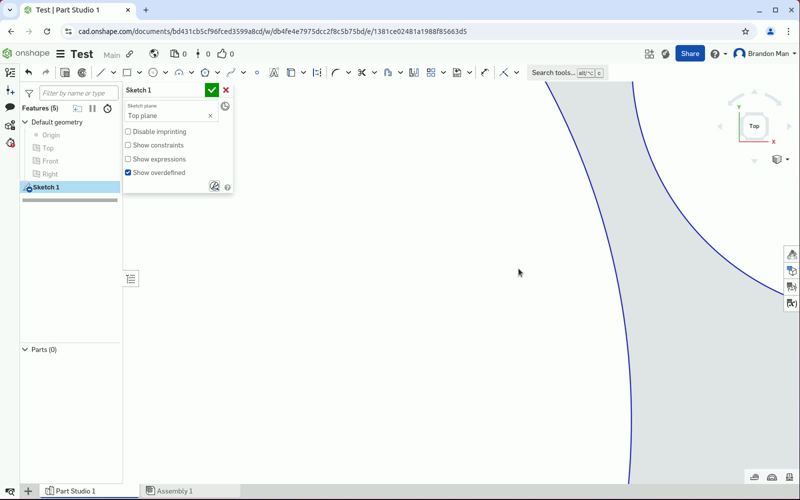
scroll(-6)
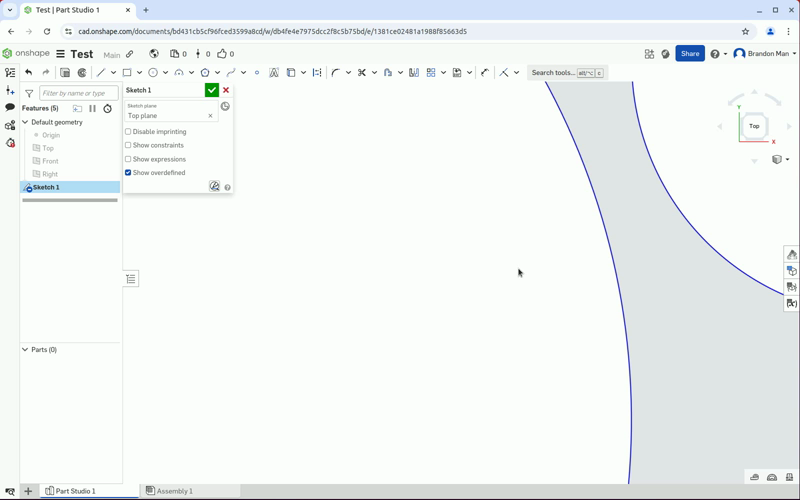
scroll(-6)
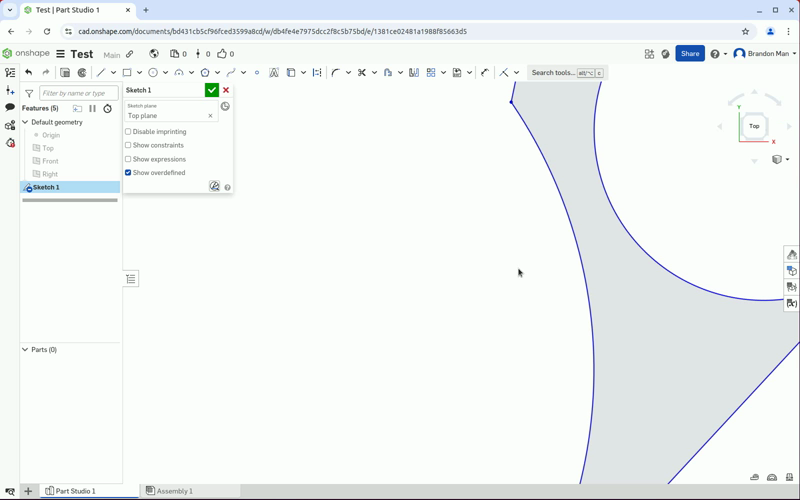
scroll(-6)
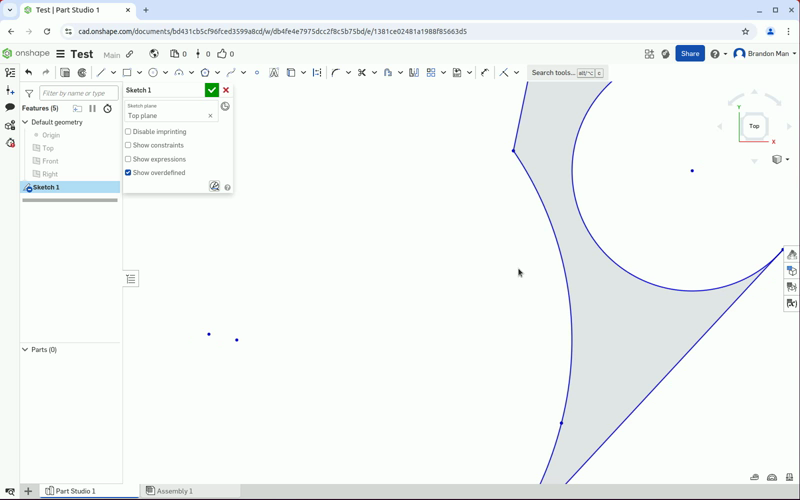
scroll(-6)
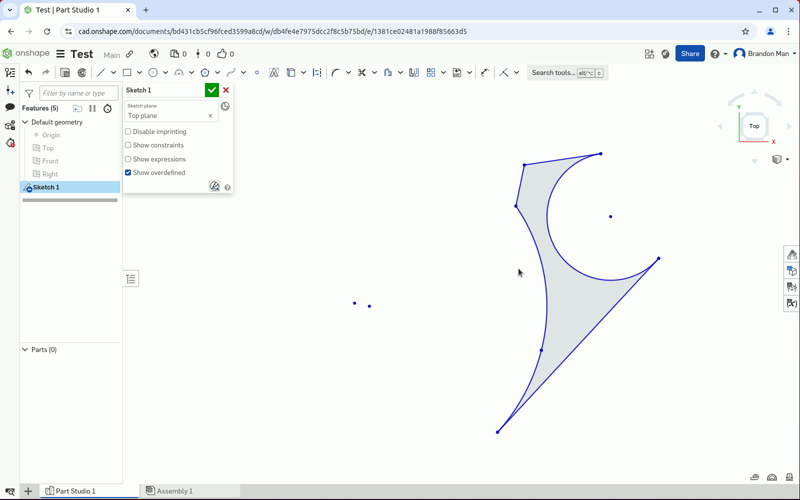
scroll(-6)
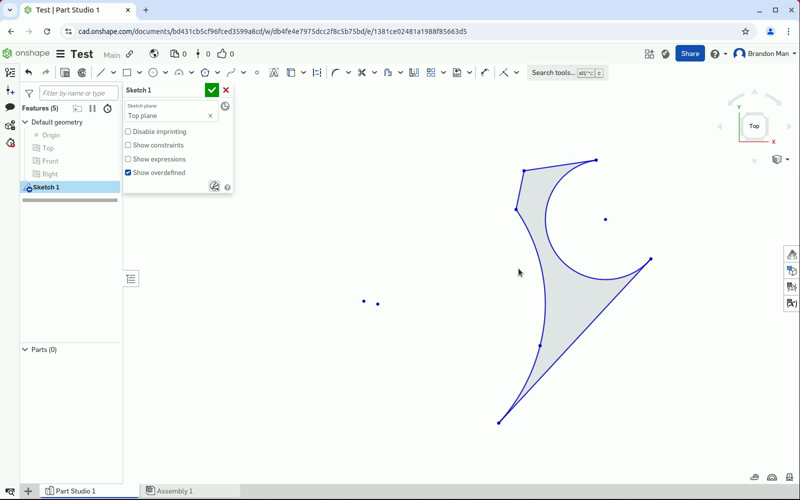
scroll(-6)
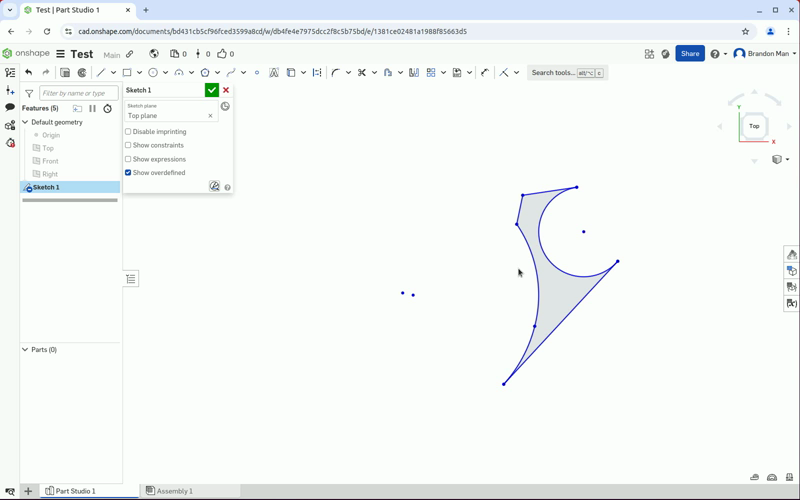
scroll(-6)
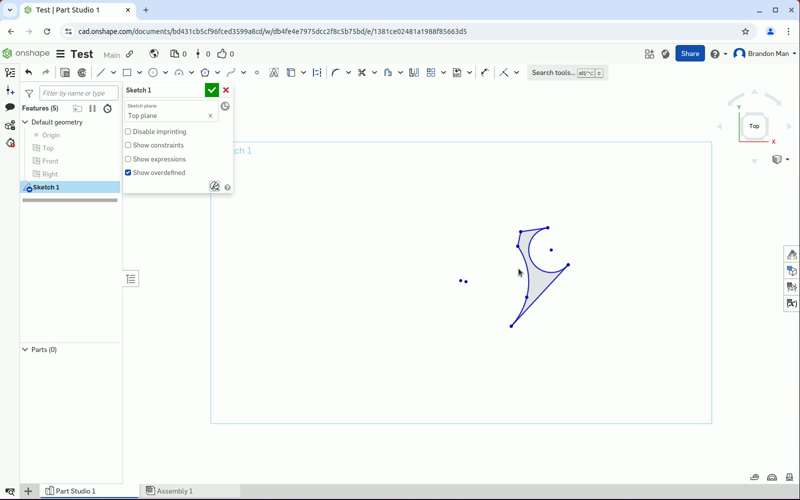
mouse_move(73, 352)
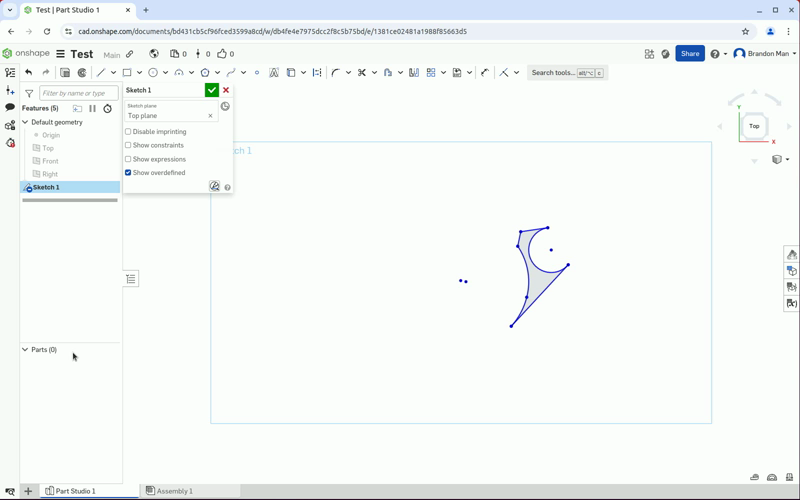
key(shift+y)
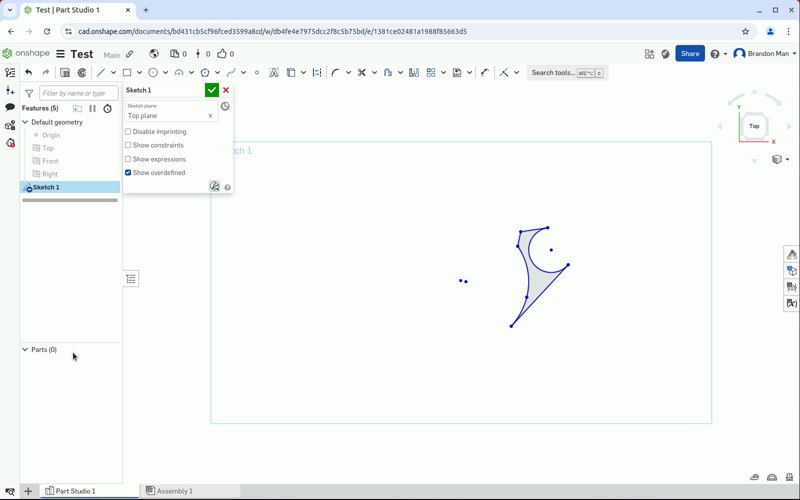
key(shift+e)
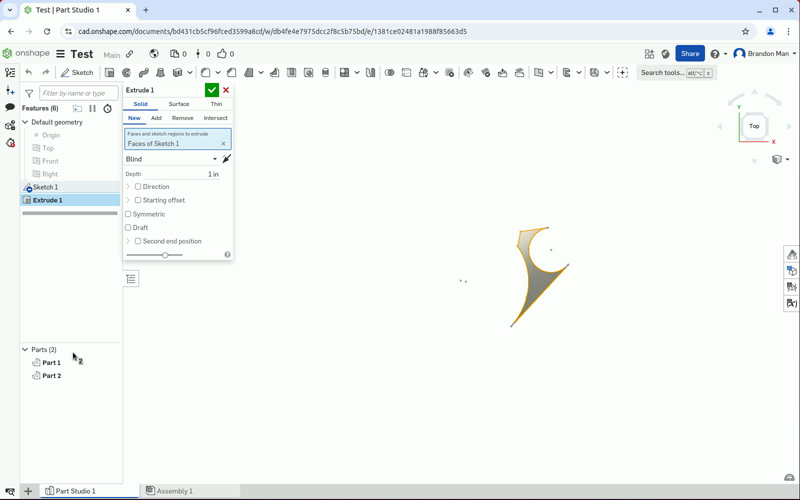
mouse_move(143, 106)
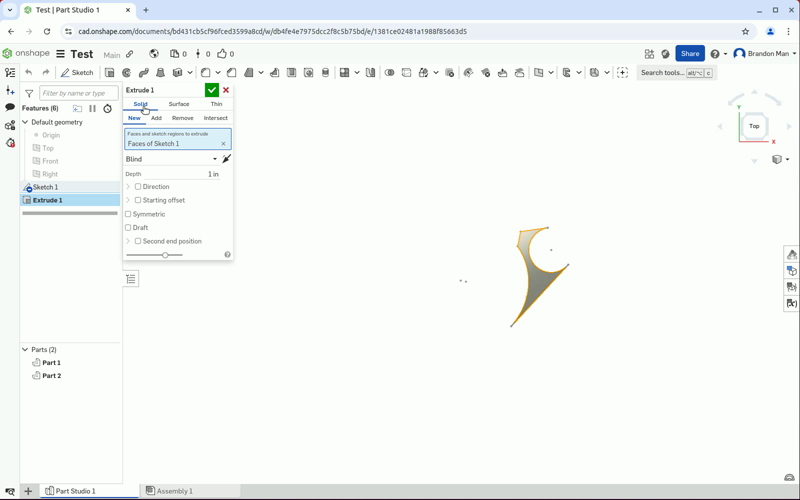
click(143, 106)
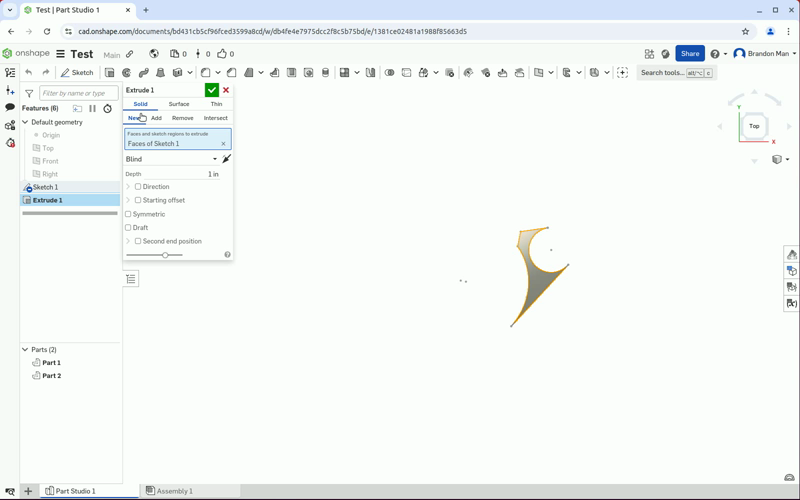
mouse_move(137, 120)
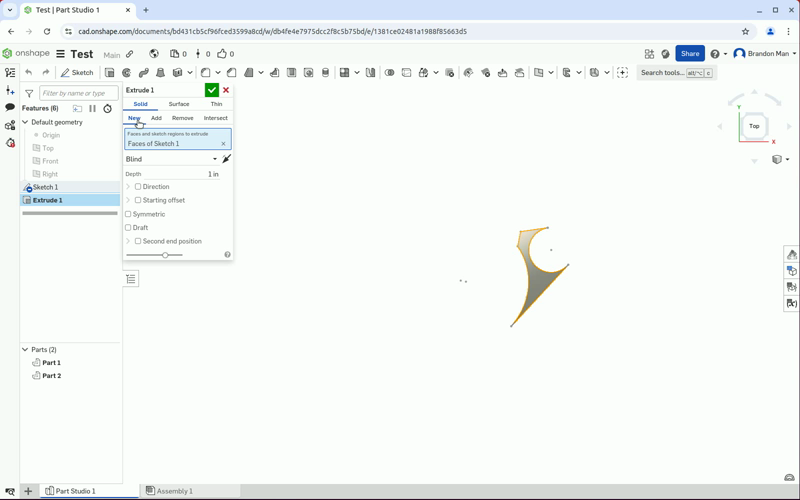
click(137, 120)
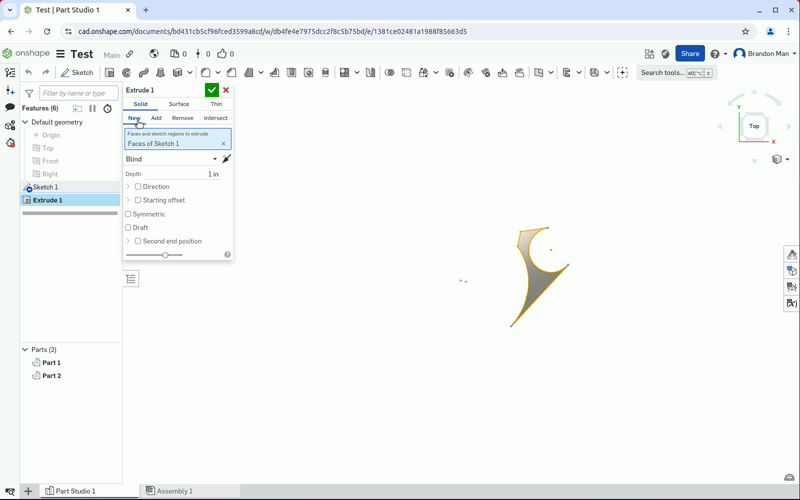
key(tab, 4)
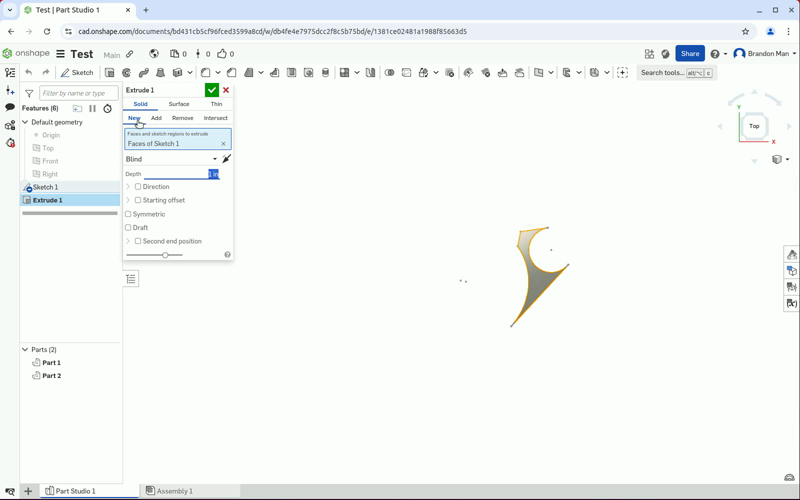
text(4.574)
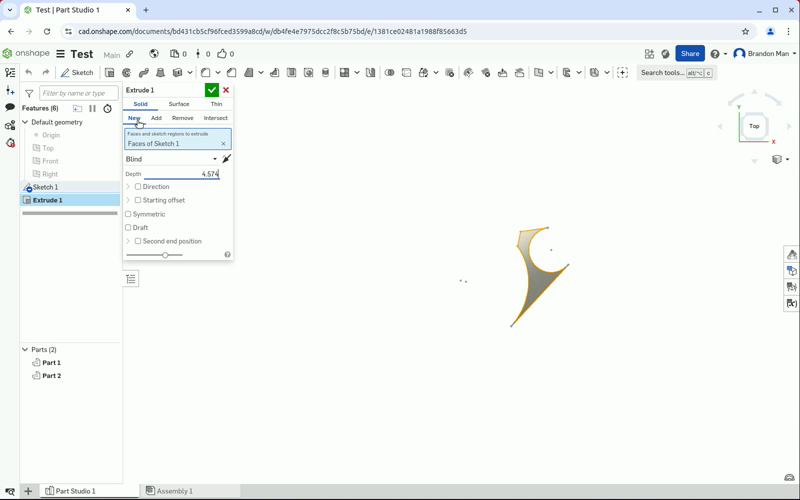
key(enter)
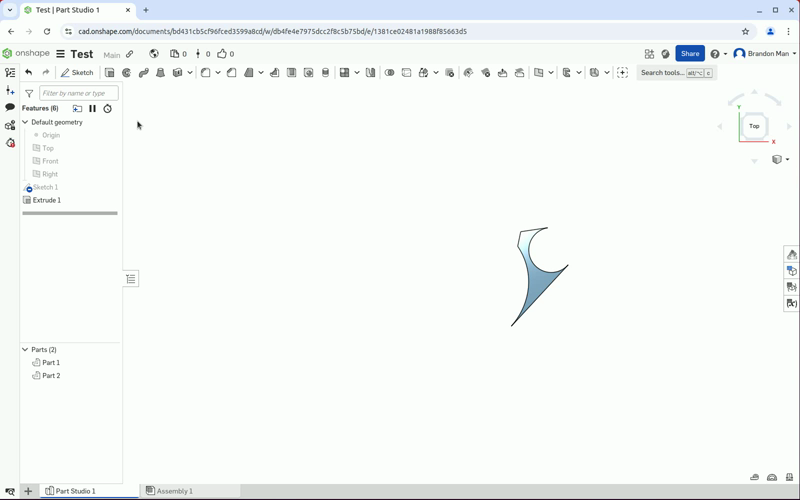
key(shift+h)
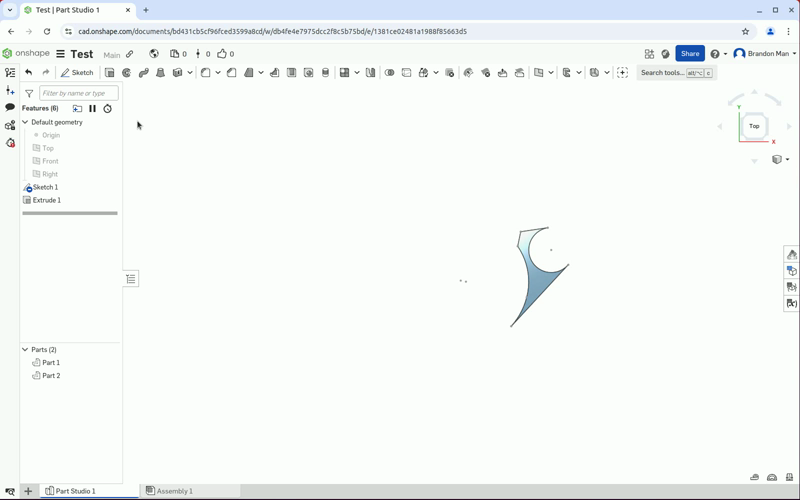
key(shift+h)
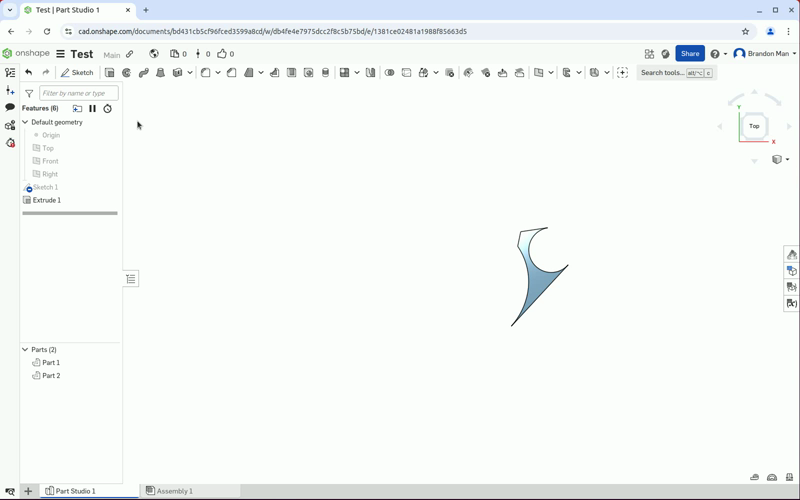
mouse_move(73, 189)
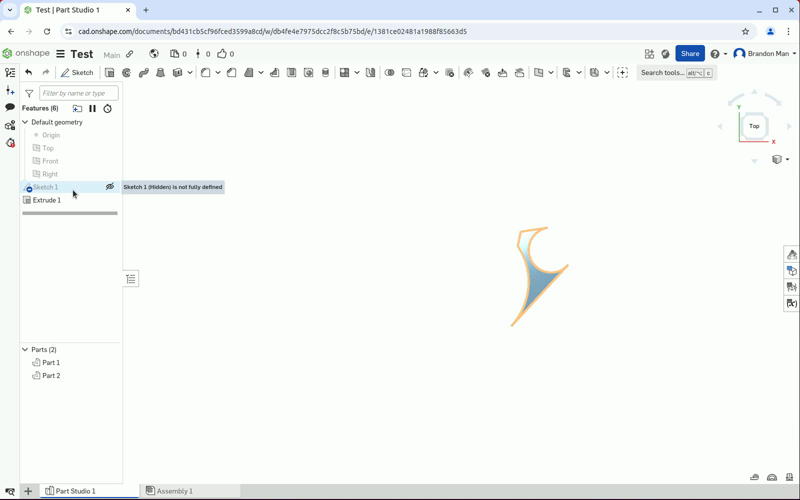
click(73, 189)
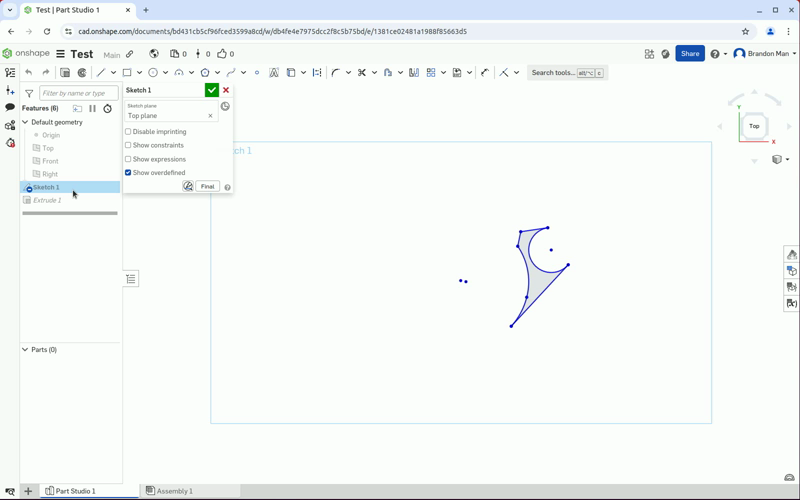
mouse_move(229, 92)
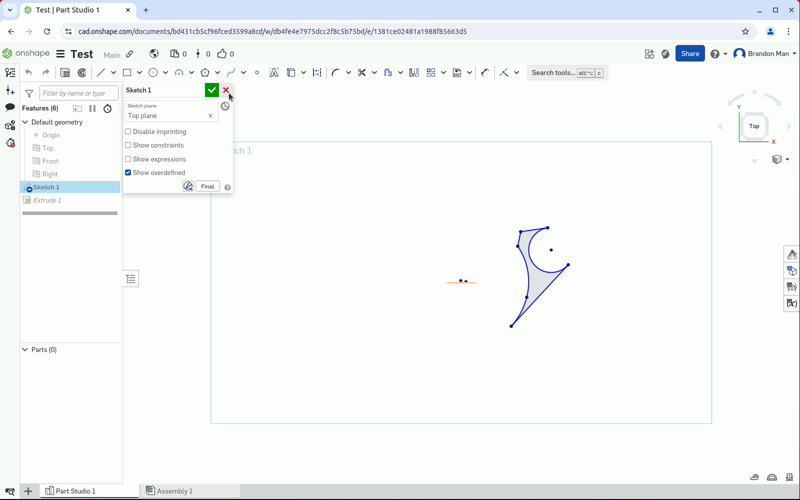
click(229, 92)
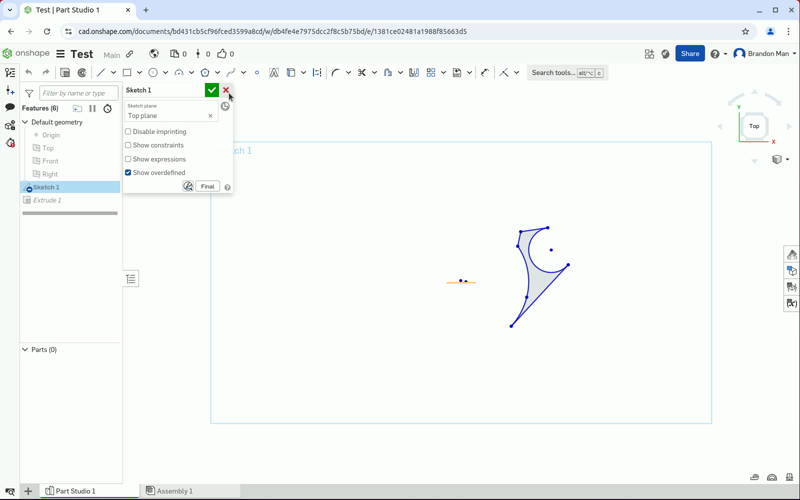
key(shift+s)
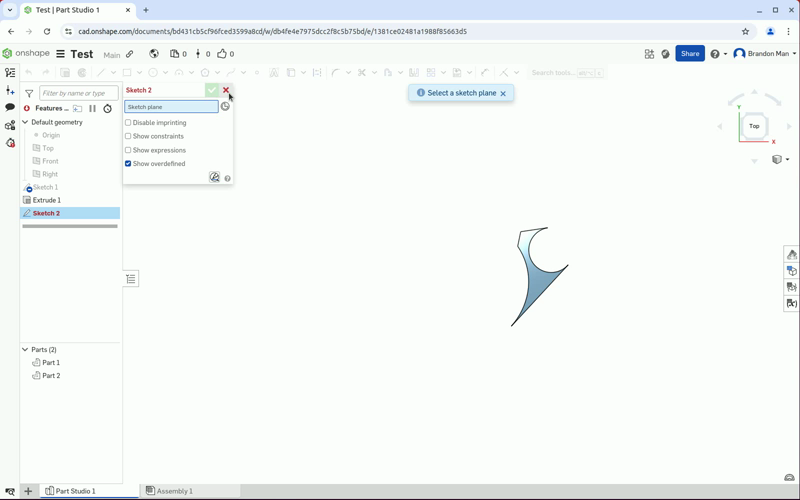
mouse_move(73, 150)
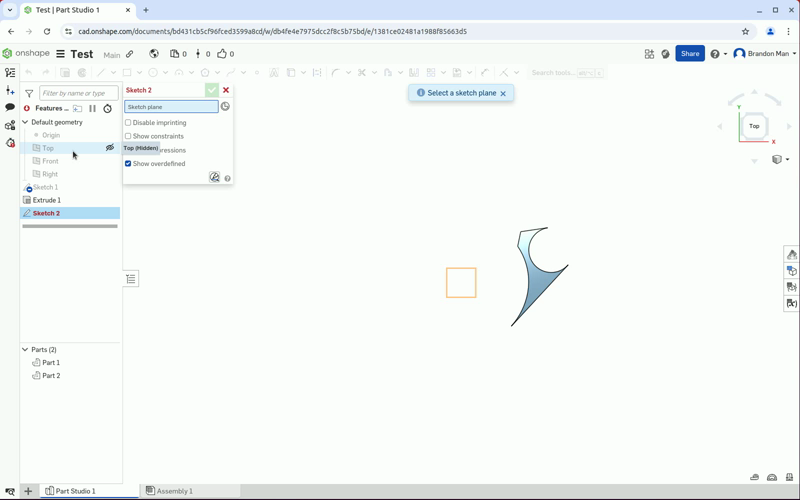
click(73, 150)
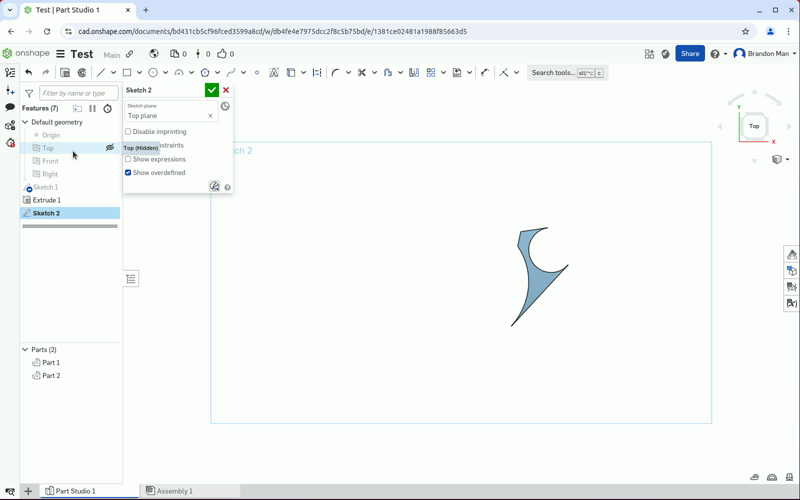
mouse_move(73, 352)
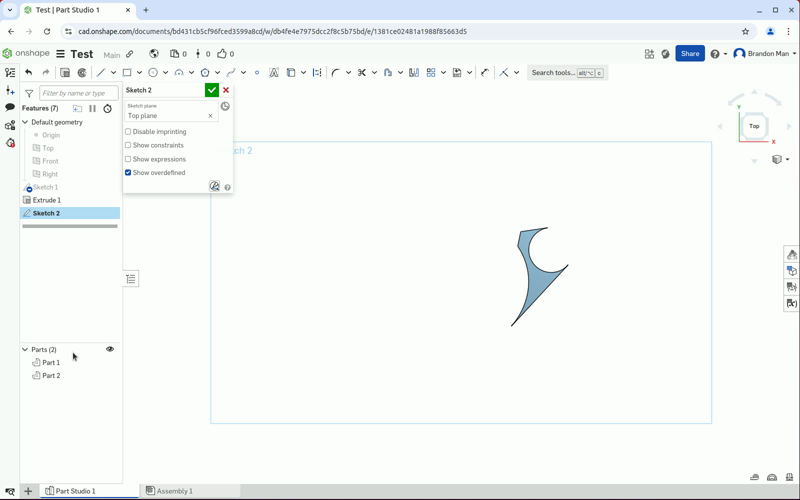
key(y)
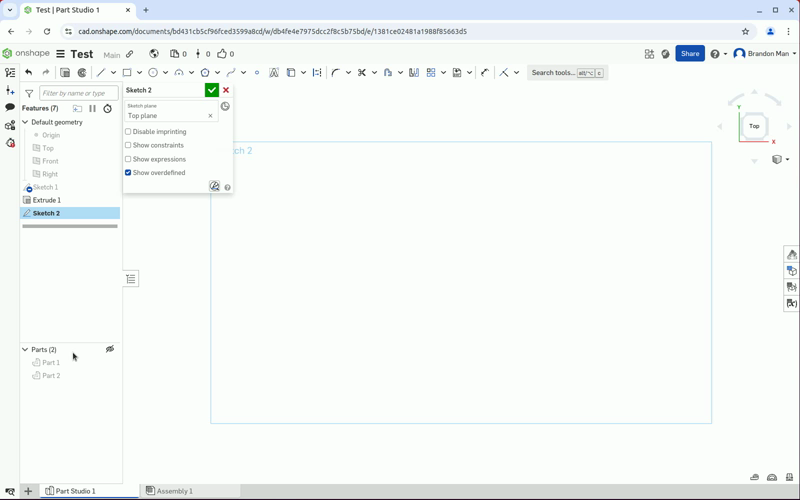
key(c)
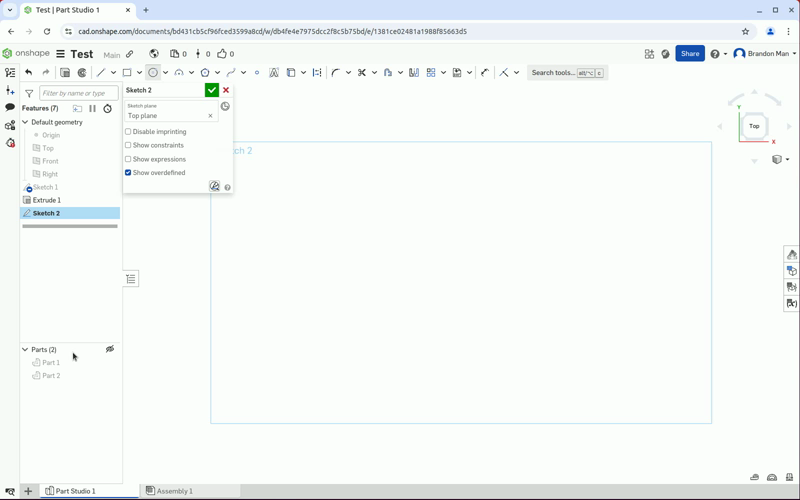
key_down(shift)
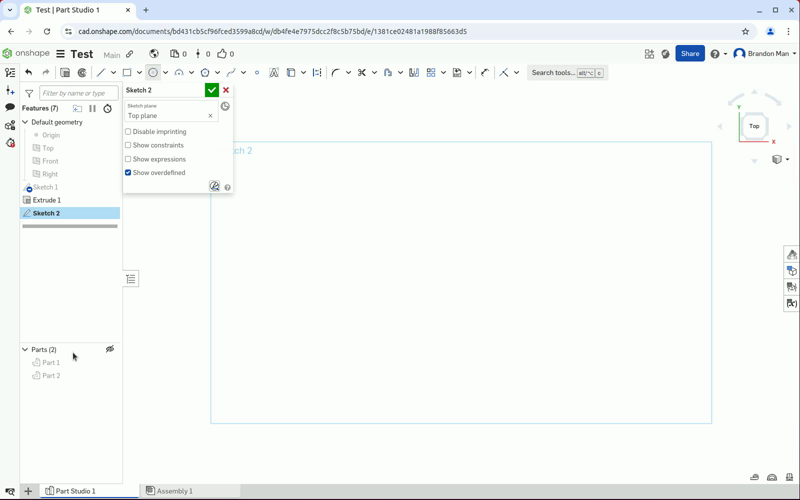
mouse_move(551, 250)
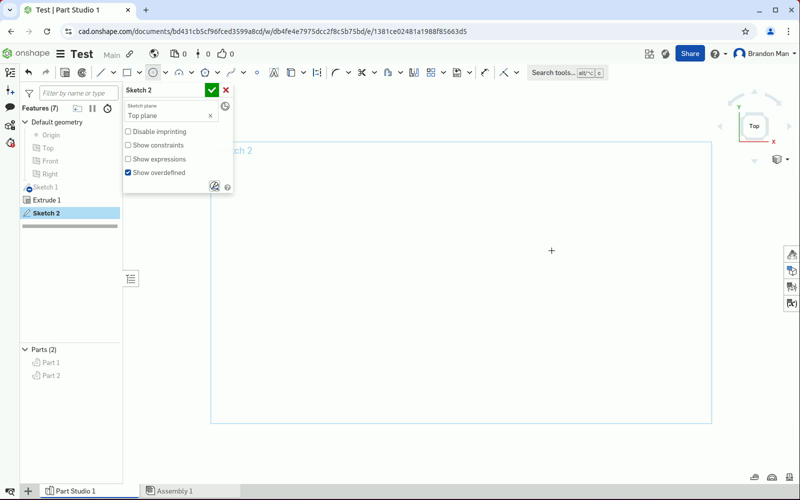
click(551, 250)
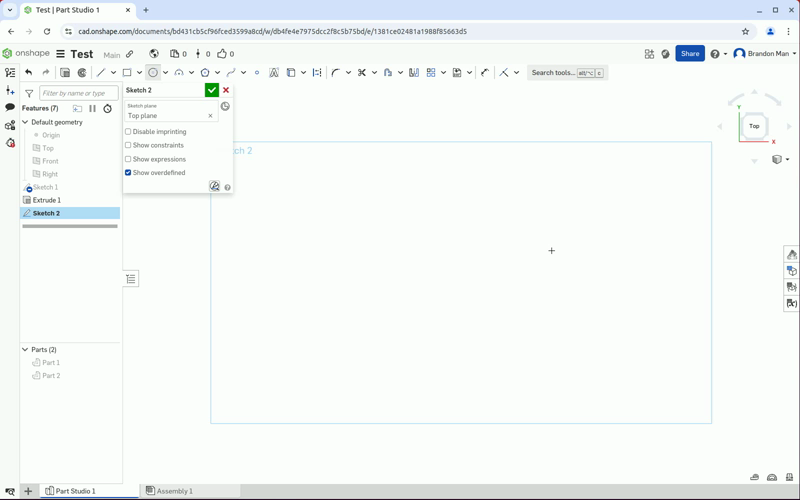
key_up(shift)
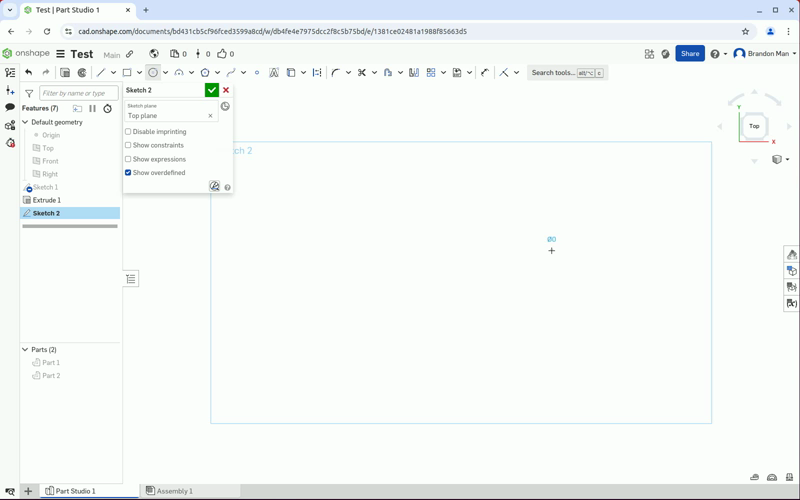
mouse_move(574, 250)
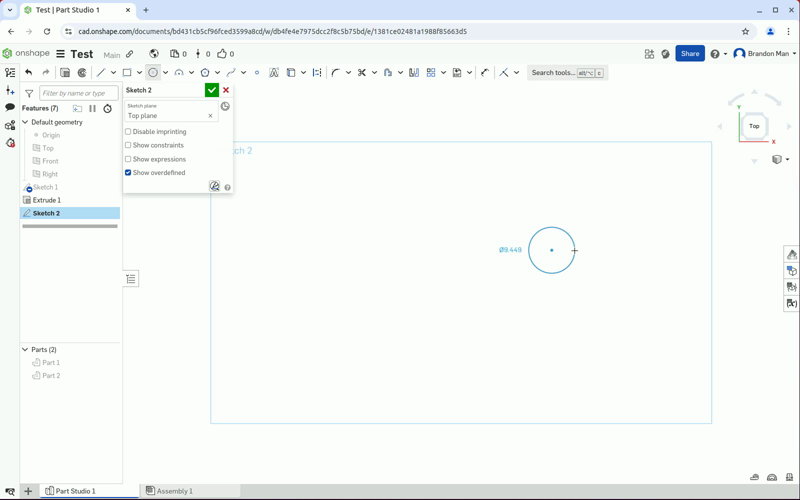
click(574, 250)
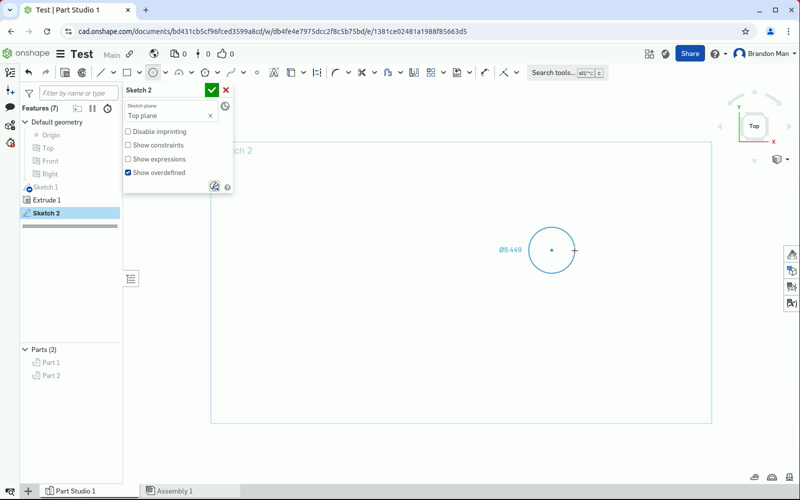
key(esc)
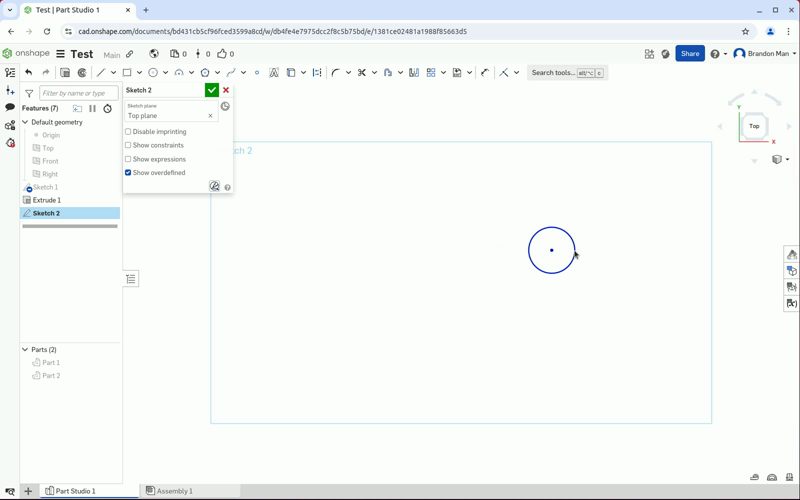
key(c)
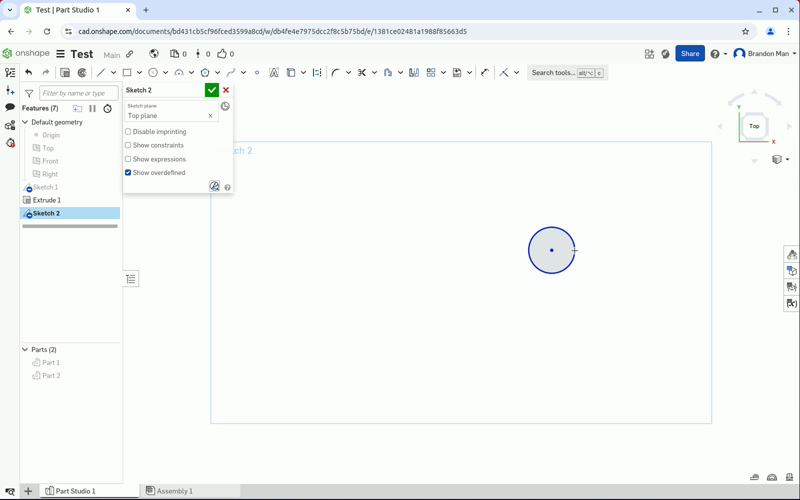
key_down(shift)
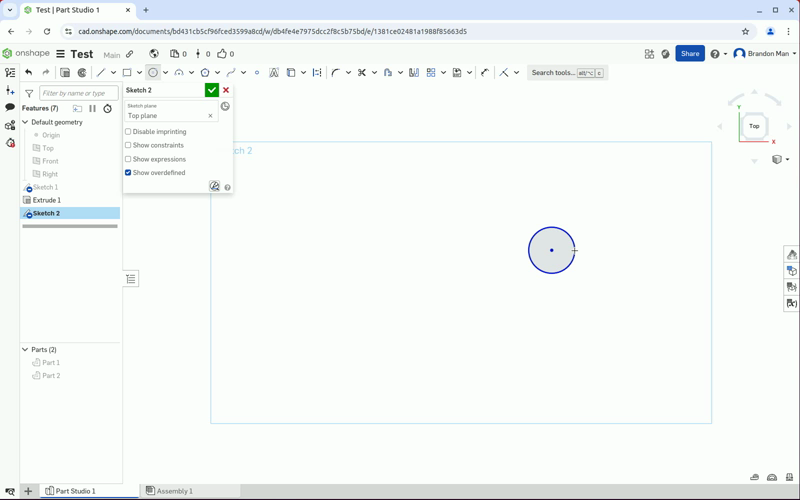
mouse_move(551, 250)
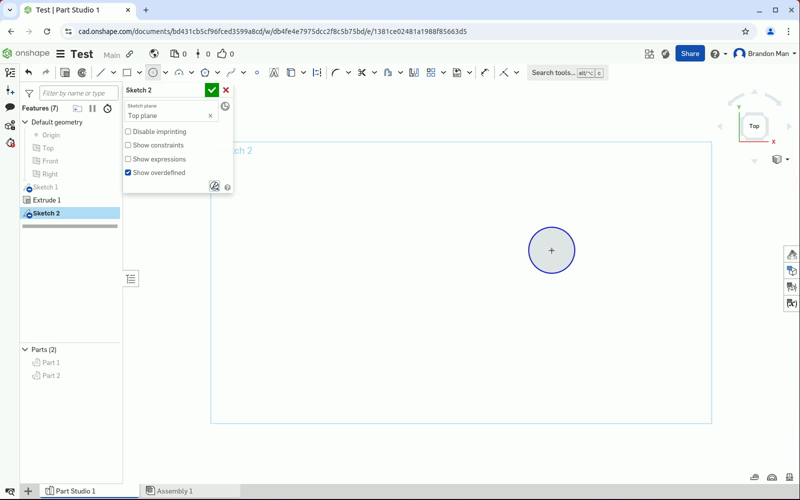
click(551, 250)
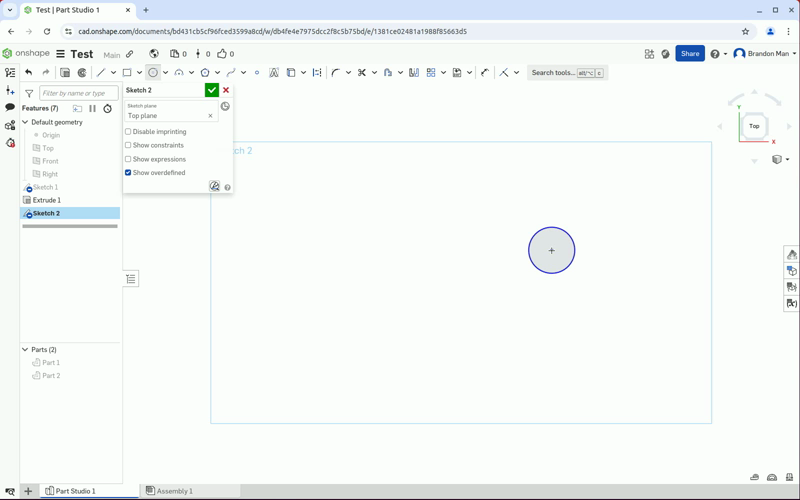
key_up(shift)
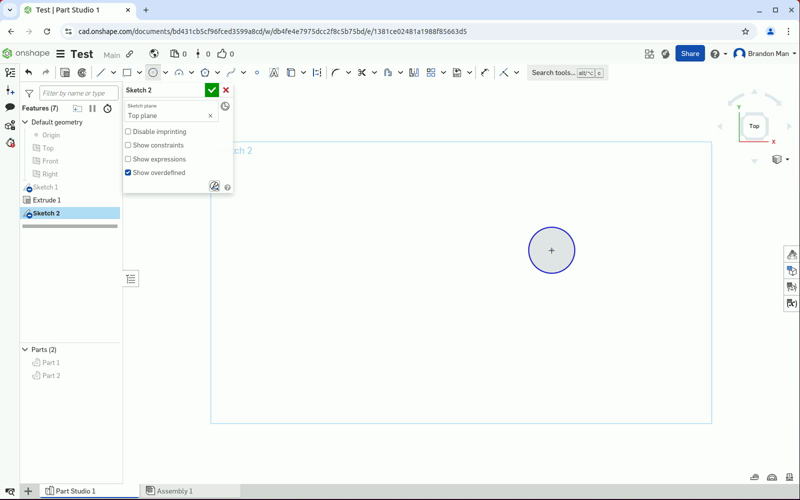
mouse_move(566, 250)
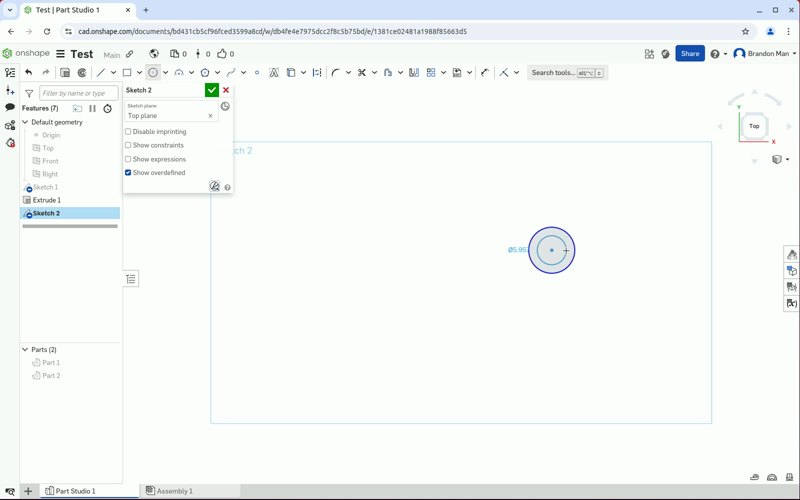
click(566, 250)
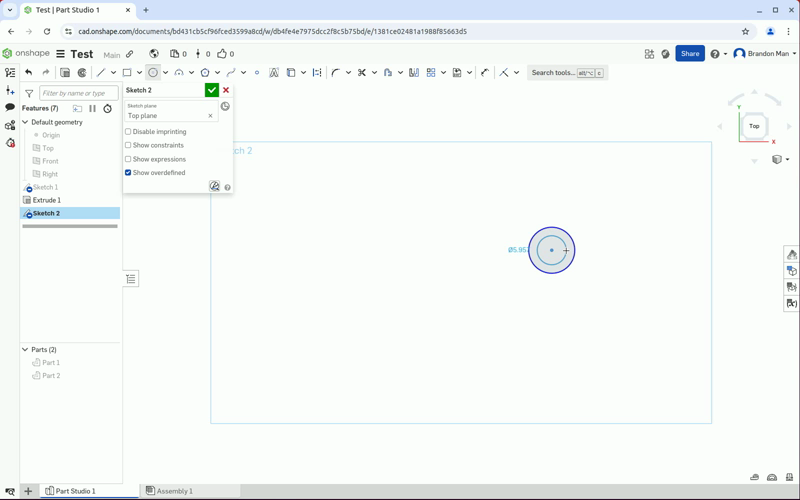
key(esc)
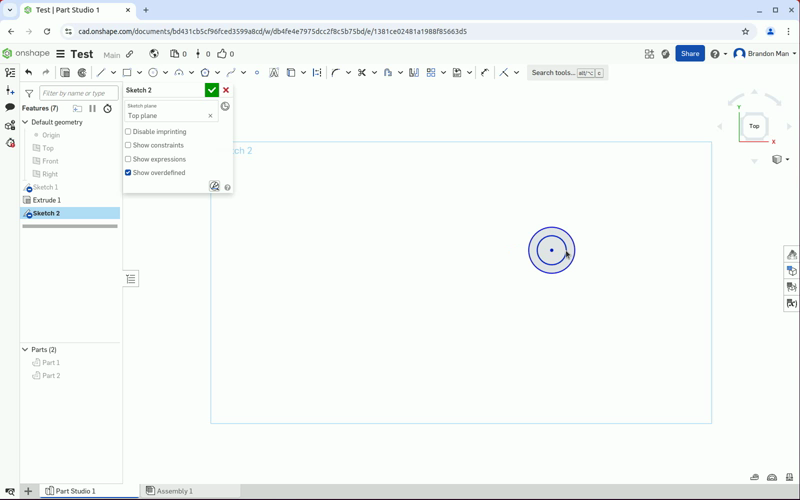
mouse_move(563, 234)
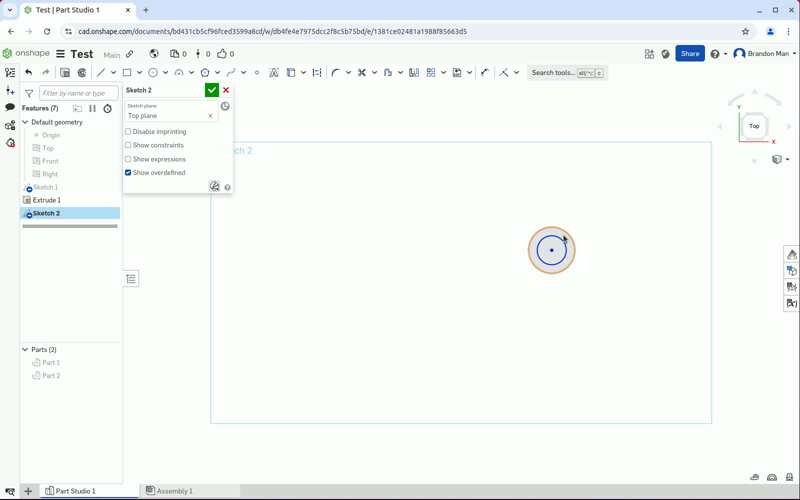
scroll(6)
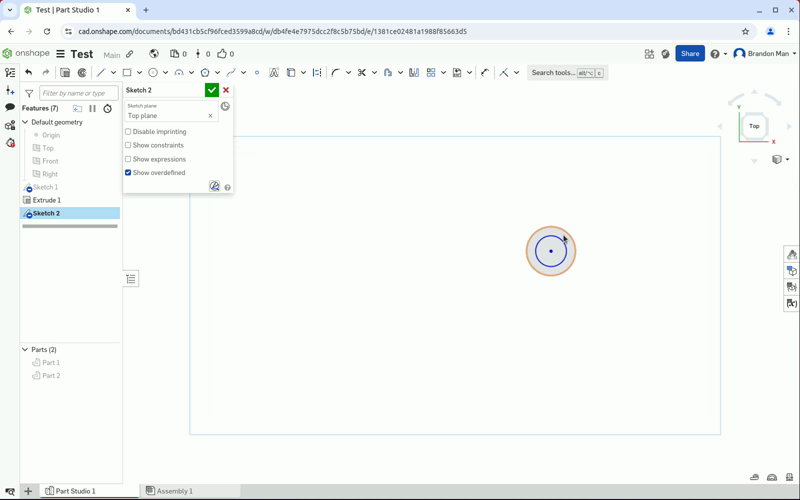
scroll(6)
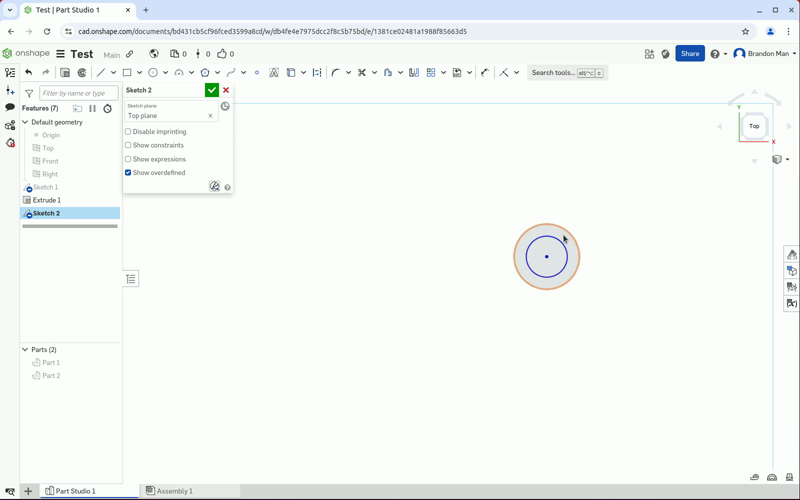
scroll(6)
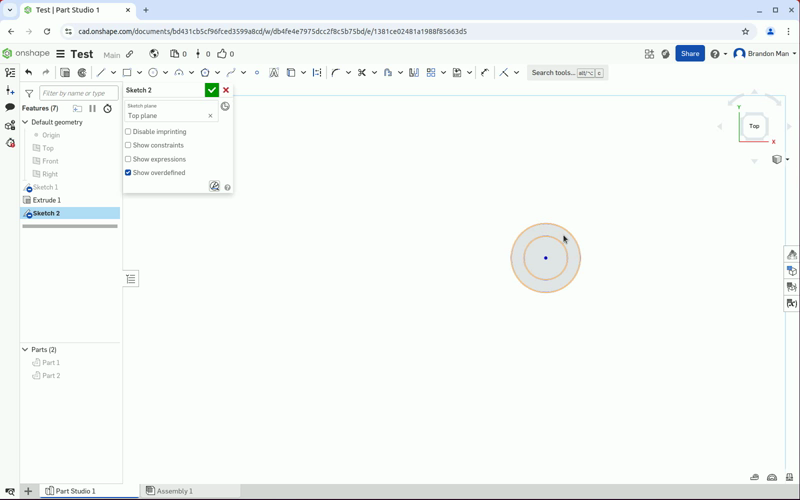
scroll(6)
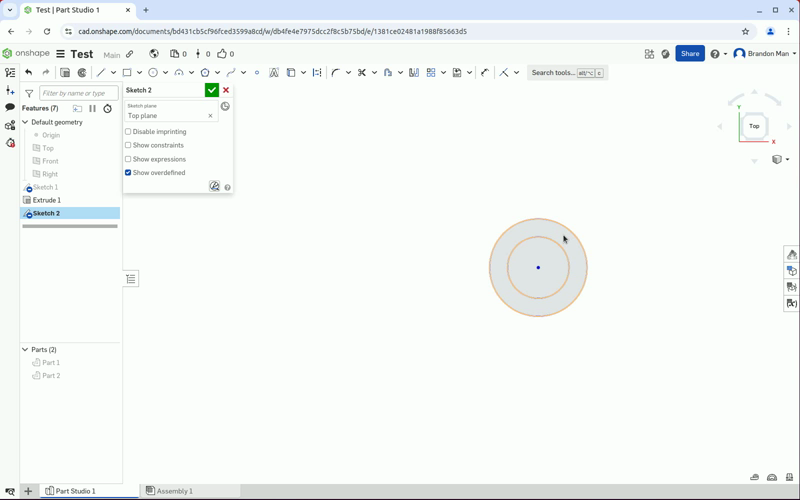
scroll(6)
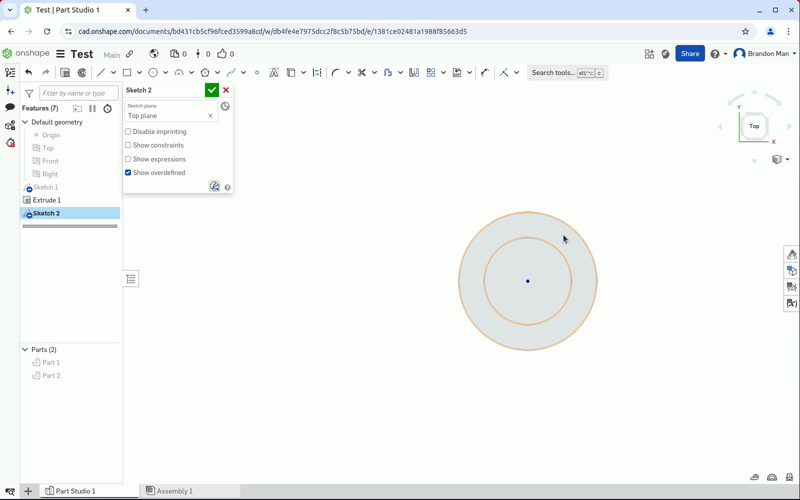
scroll(6)
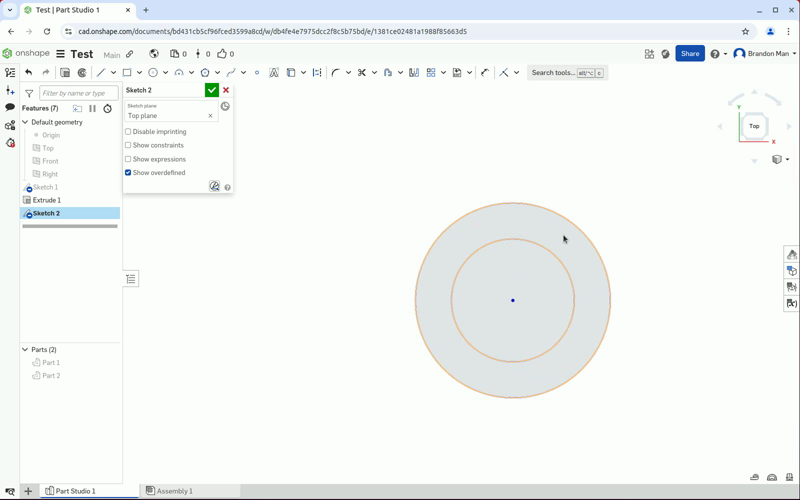
scroll(6)
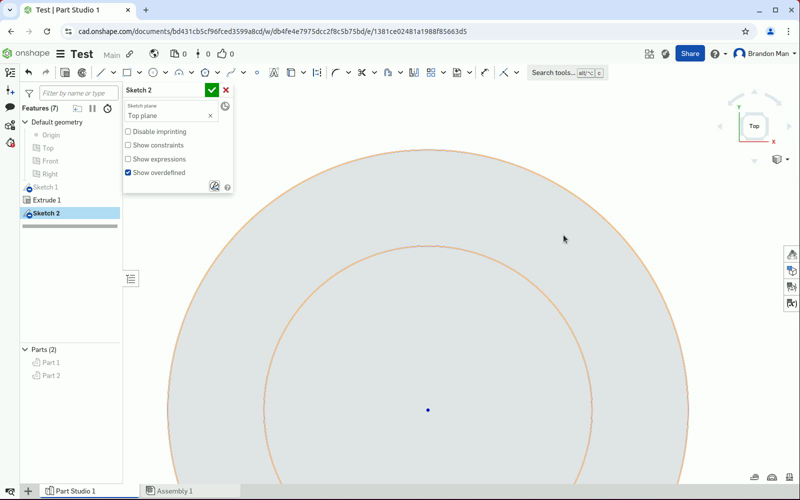
click(563, 234)
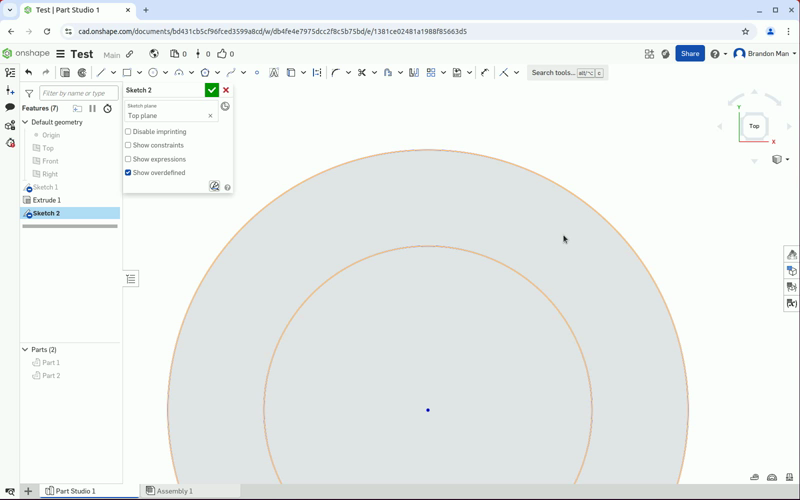
scroll(-6)
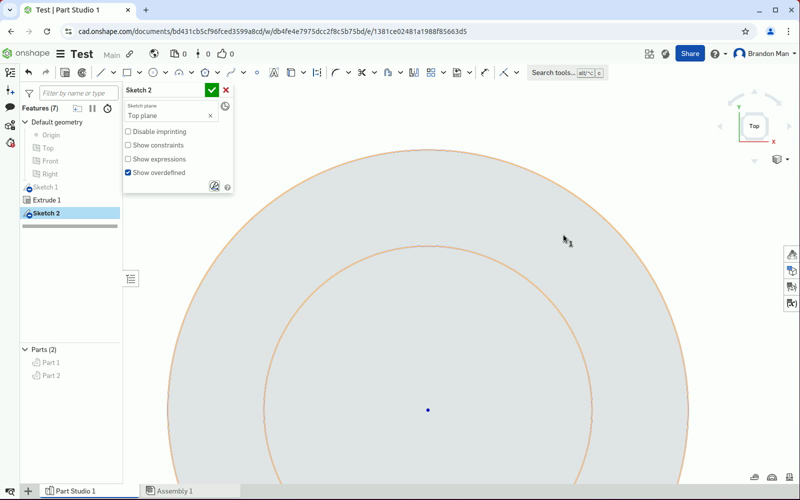
scroll(-6)
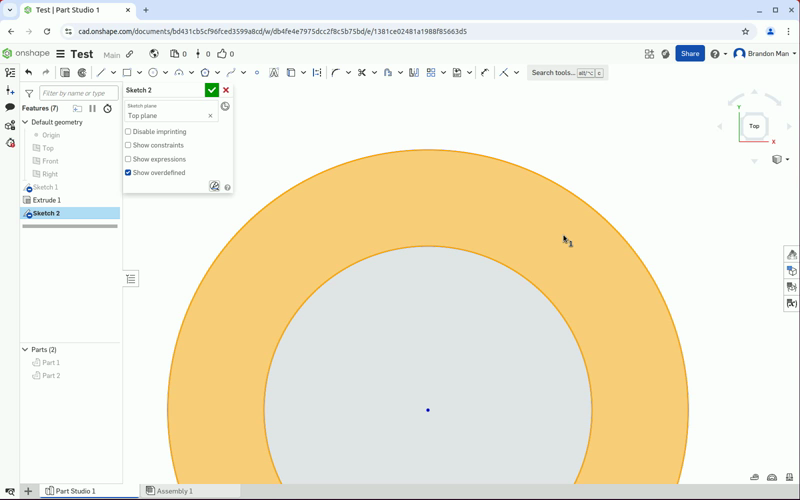
scroll(-6)
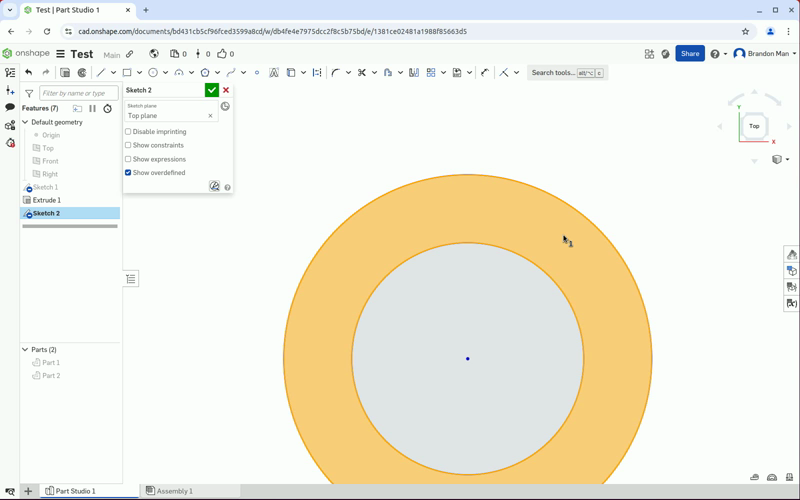
scroll(-6)
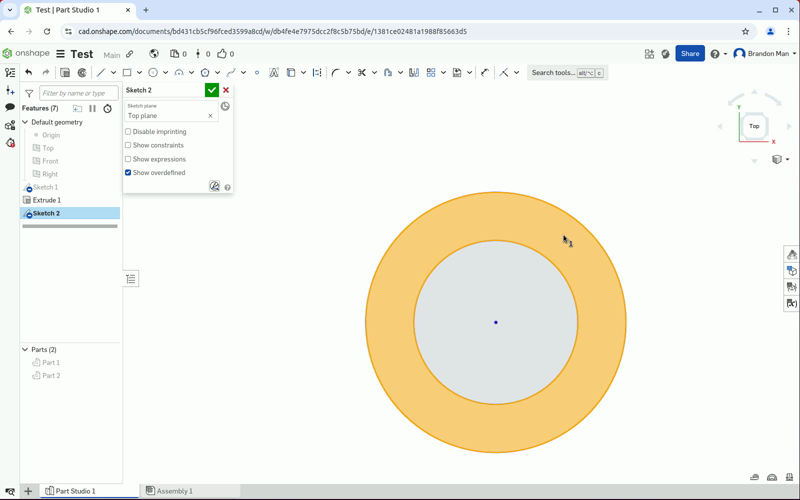
scroll(-6)
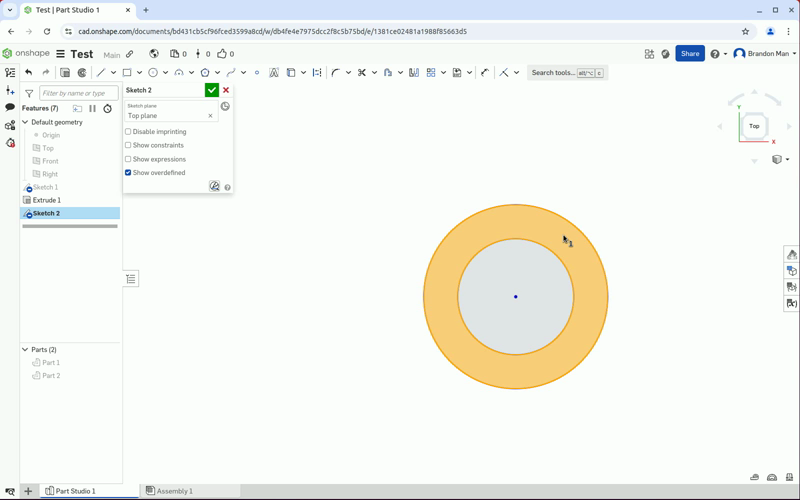
scroll(-6)
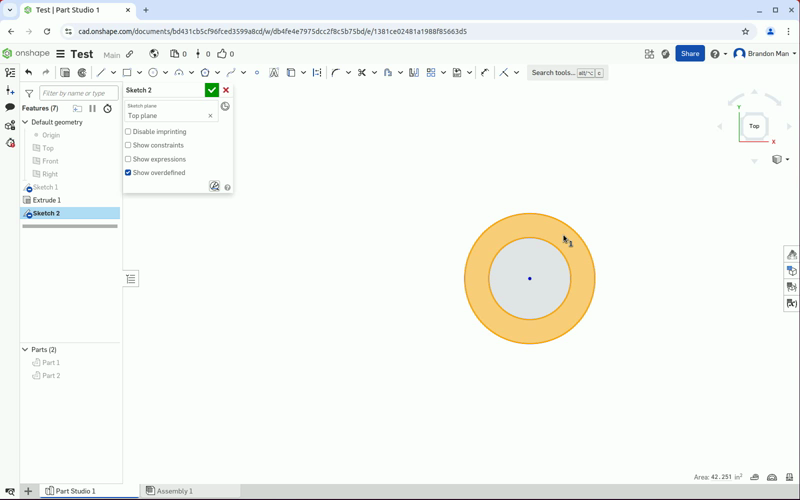
scroll(-6)
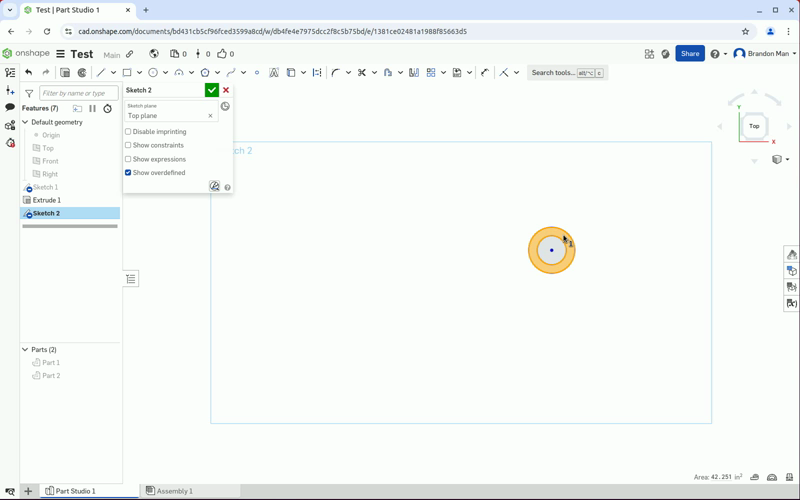
mouse_move(73, 352)
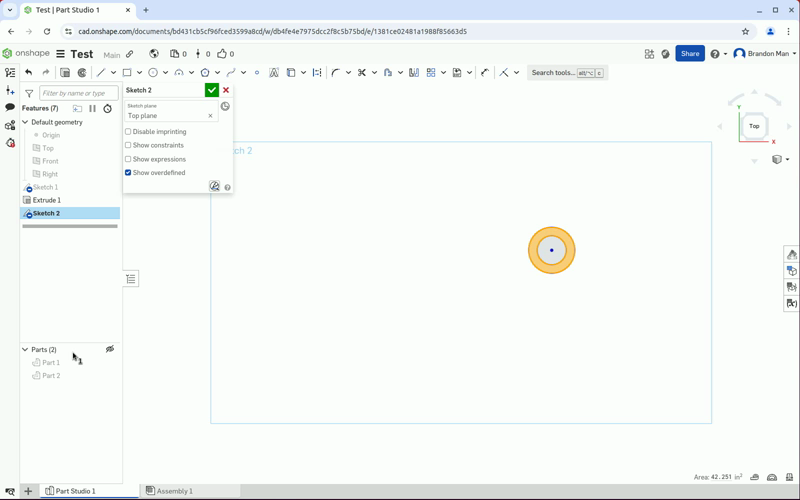
key(shift+y)
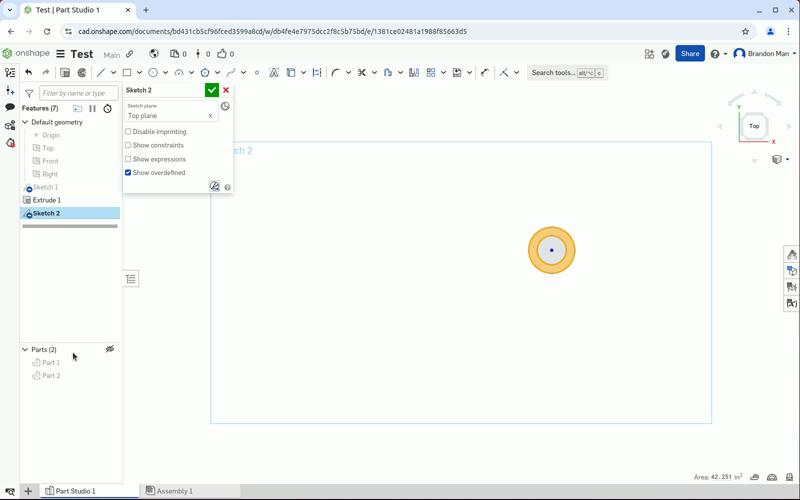
key(shift+e)
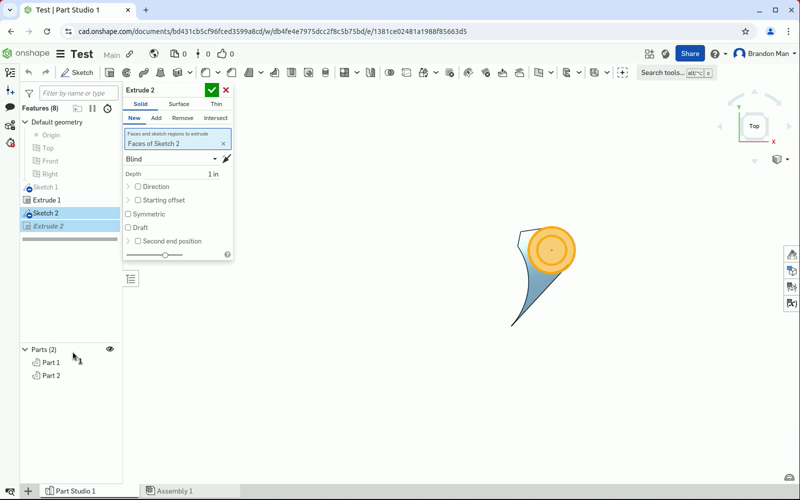
mouse_move(143, 106)
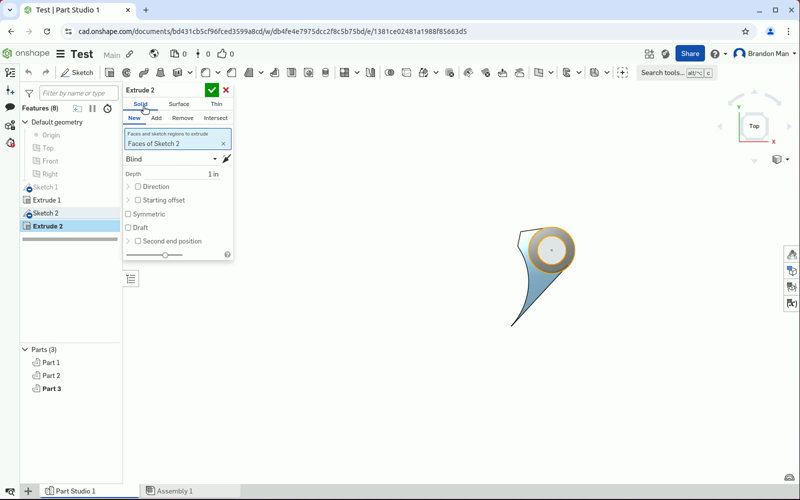
click(143, 106)
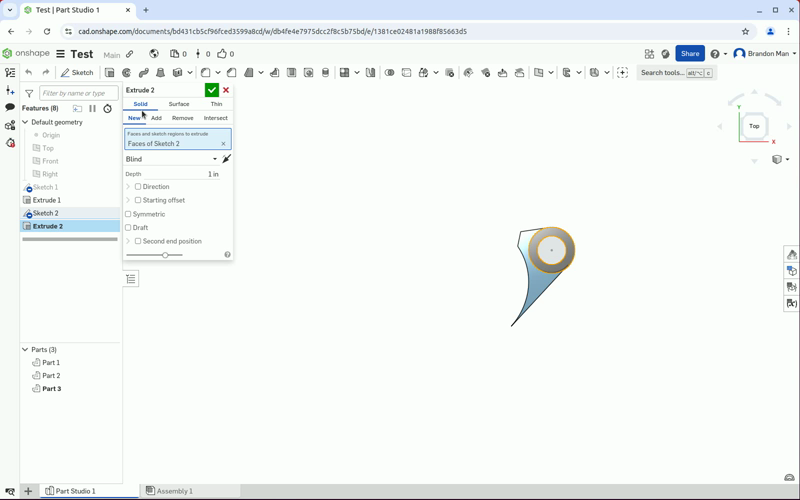
mouse_move(137, 120)
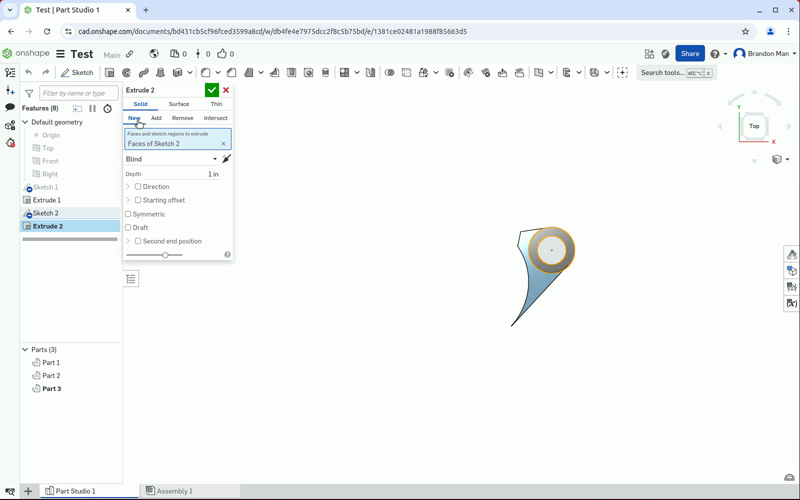
click(137, 120)
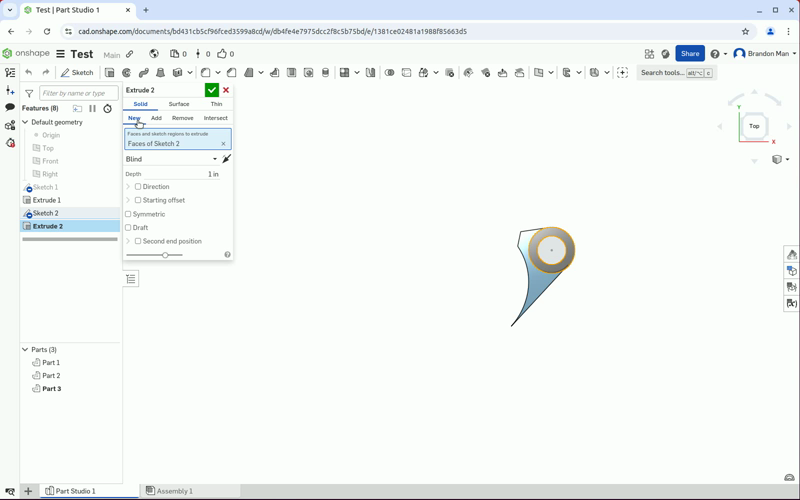
key(tab, 4)
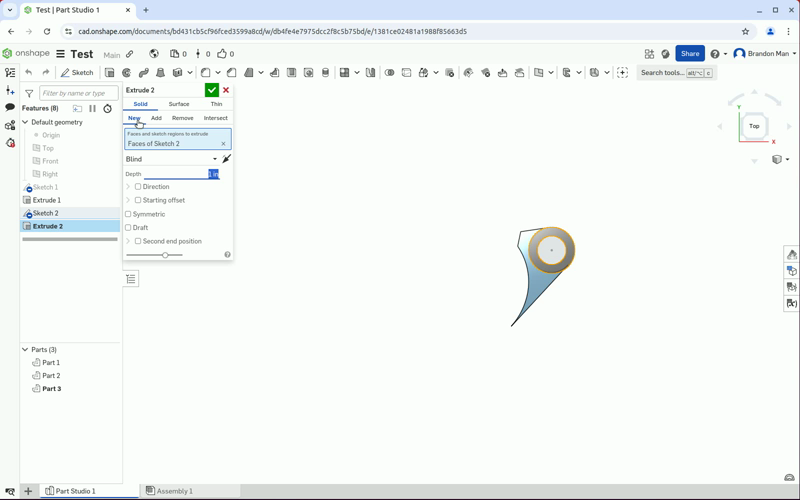
text(4.574)
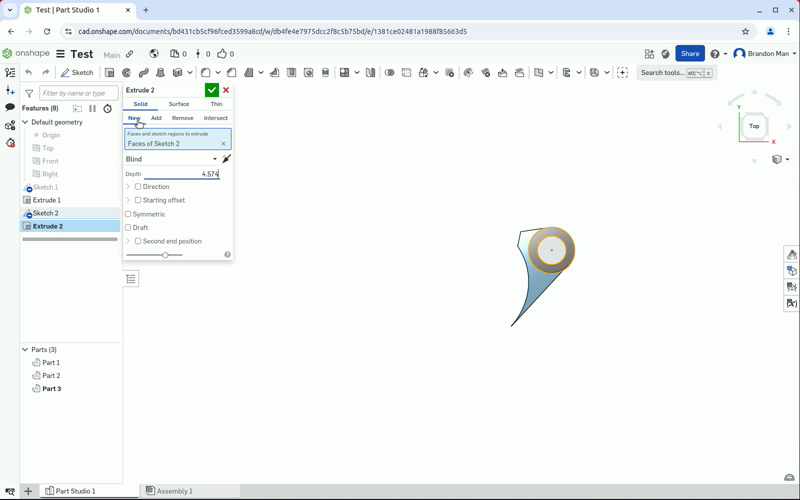
key(enter)
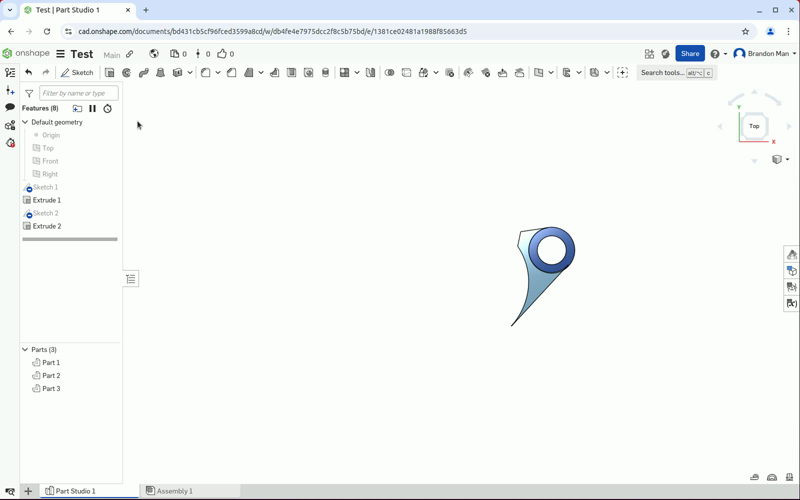
key(shift+h)
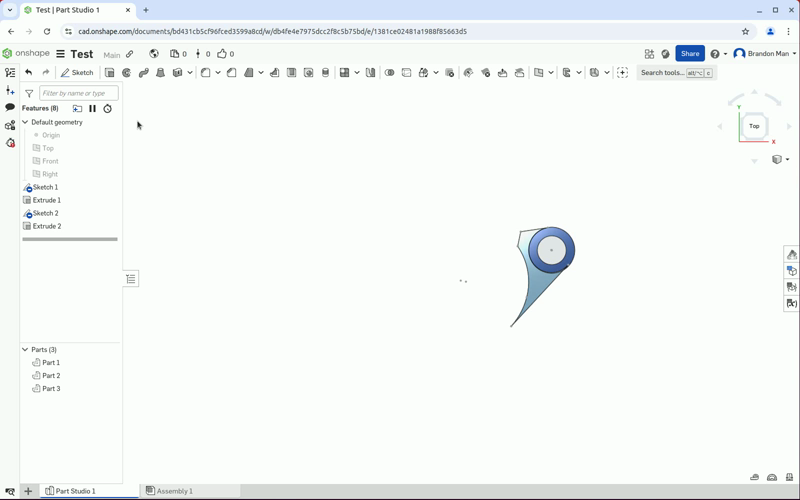
key(shift+h)
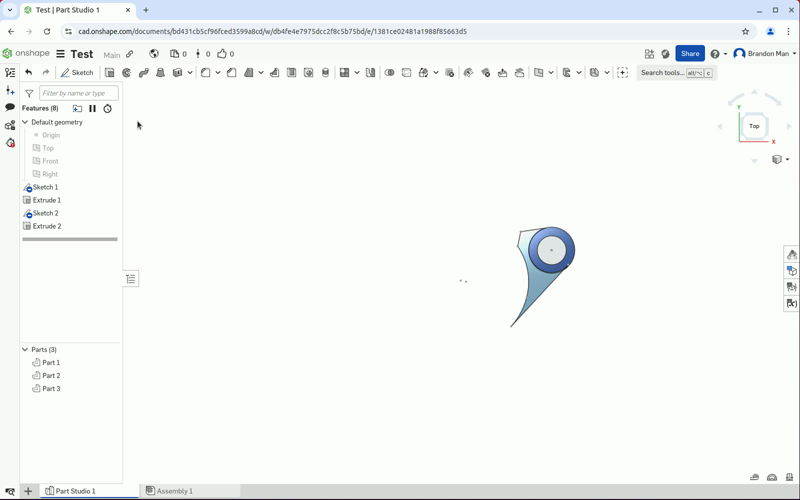
key(shift+7)
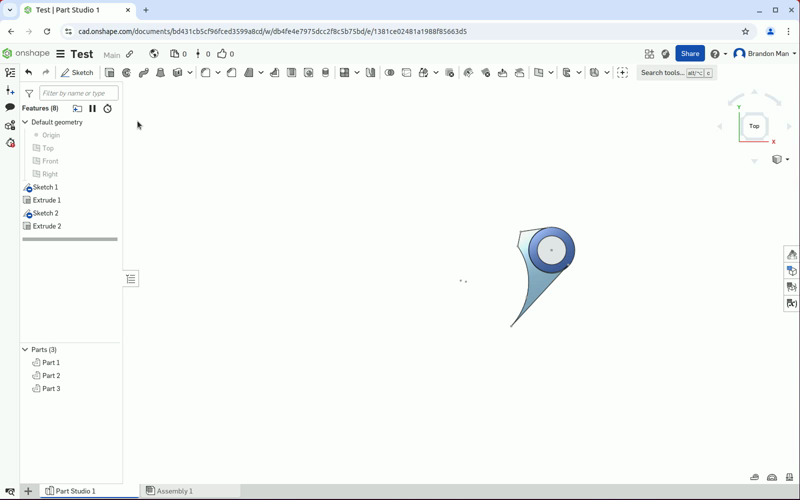
key(up, 3)
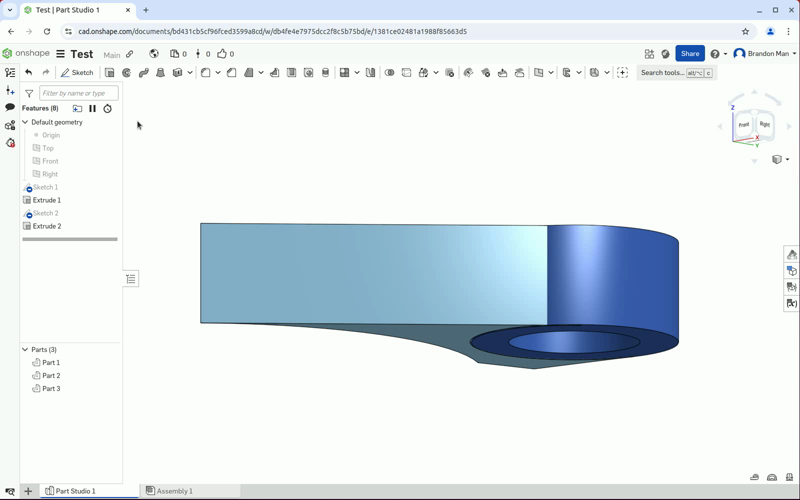
key(left, 3)
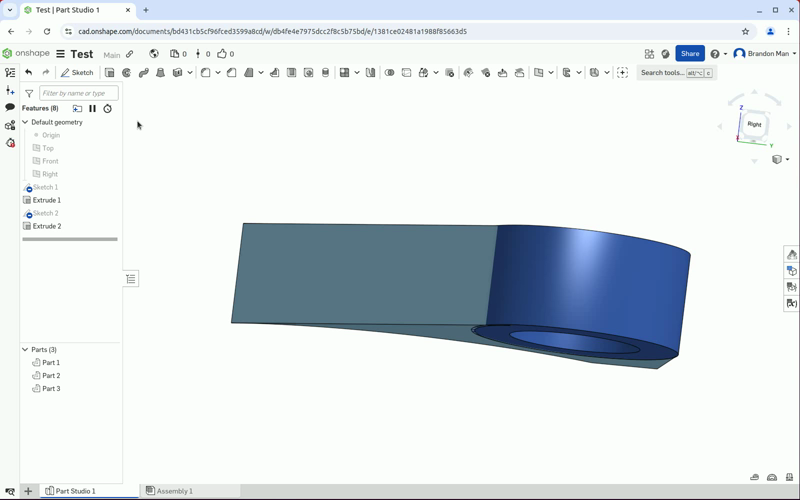
key(right, 3)
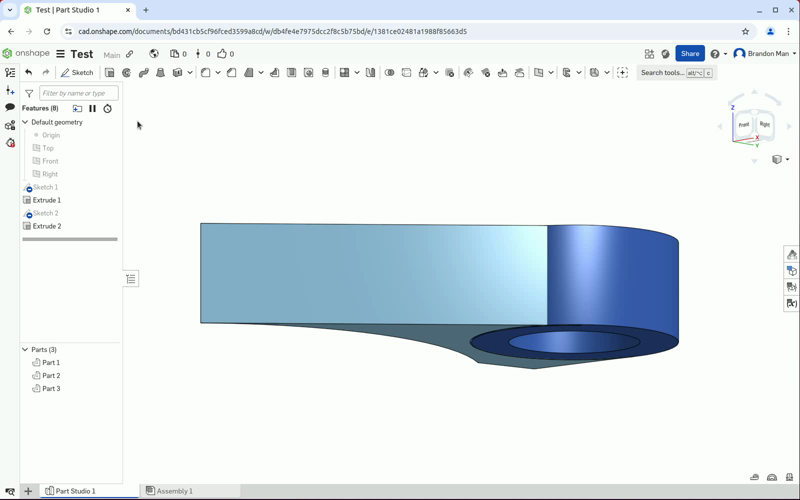
key(down, 3)
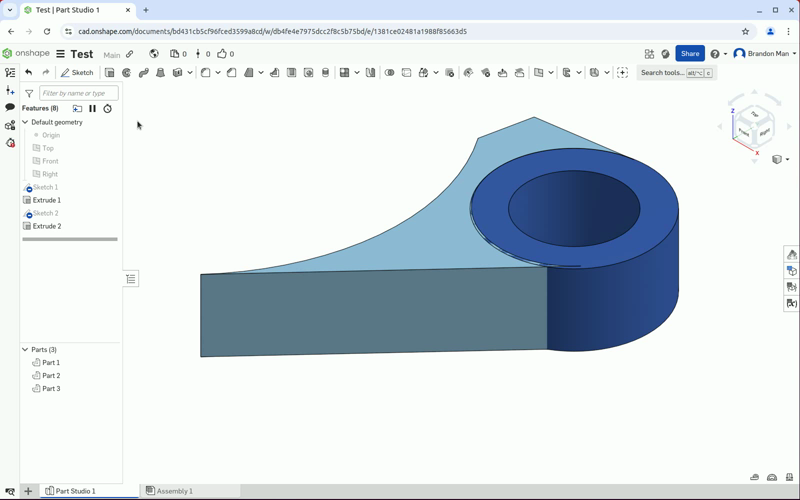
mouse_move(73, 189)
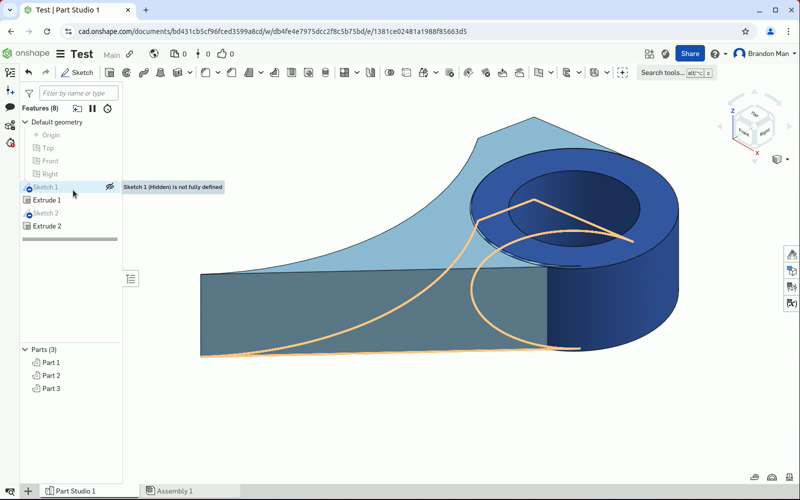
click(73, 189)